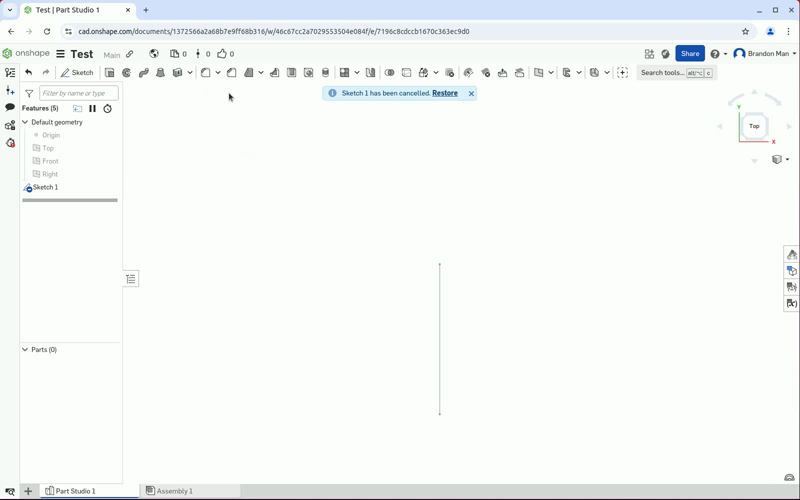
key(shift+h)
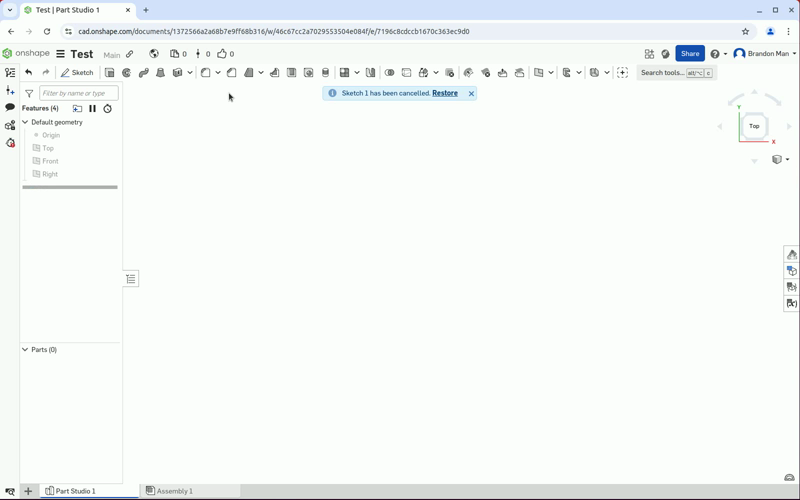
key(shift+s)
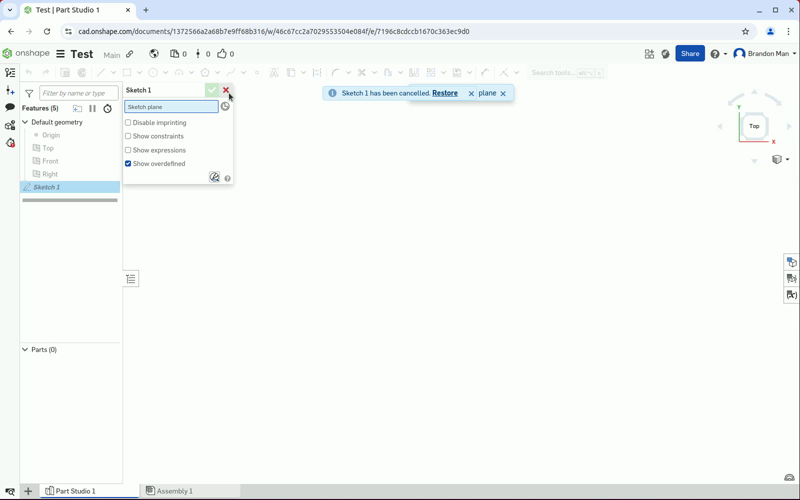
mouse_move(73, 150)
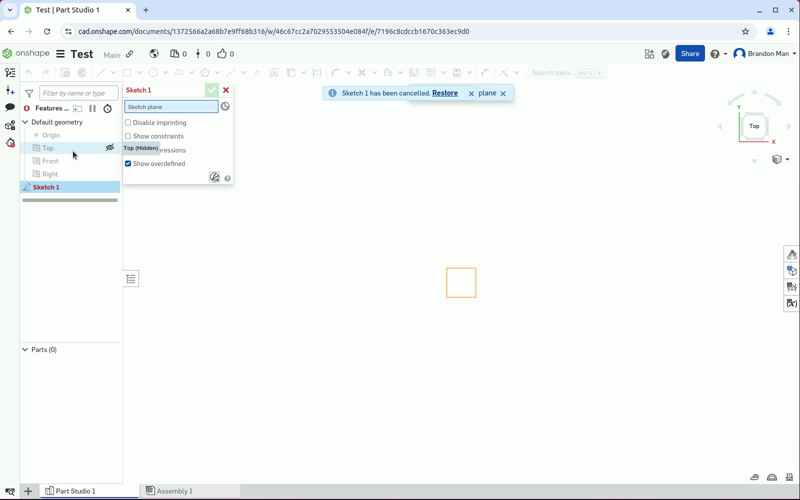
click(73, 150)
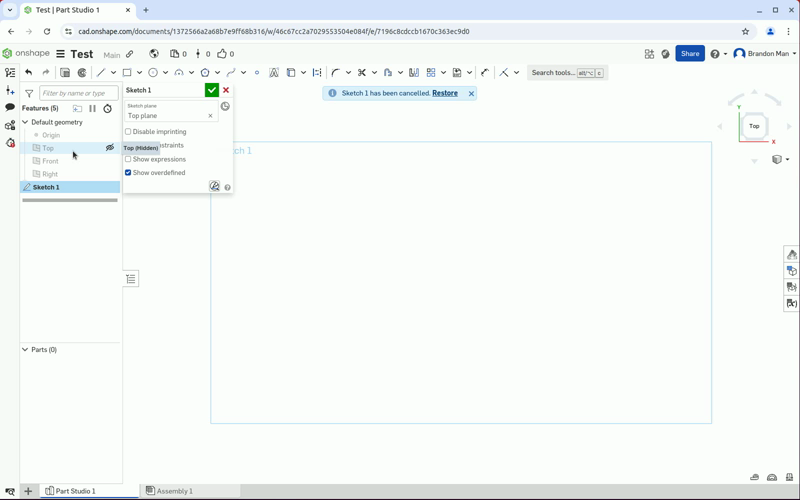
mouse_move(73, 352)
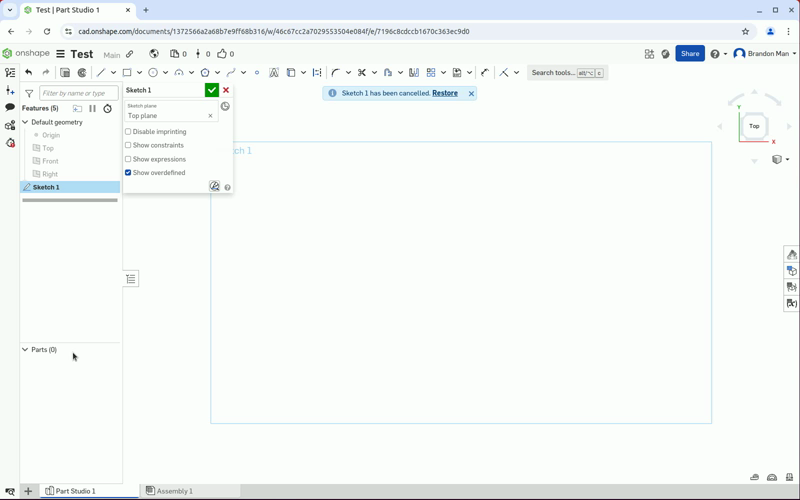
key(y)
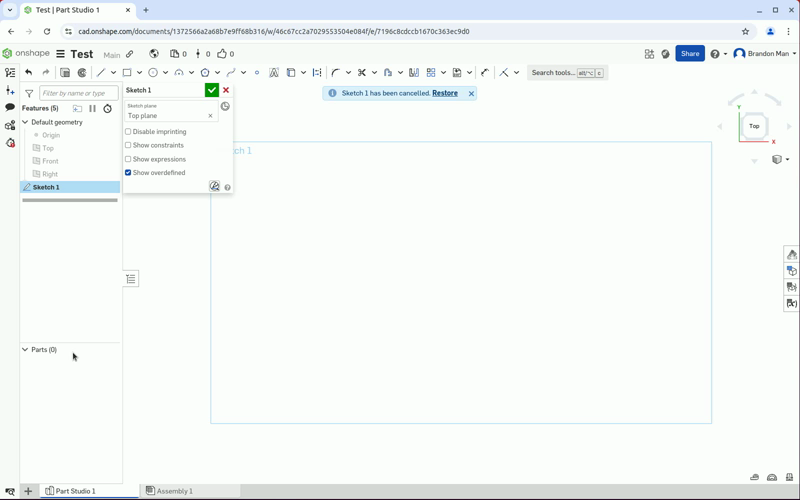
key(l)
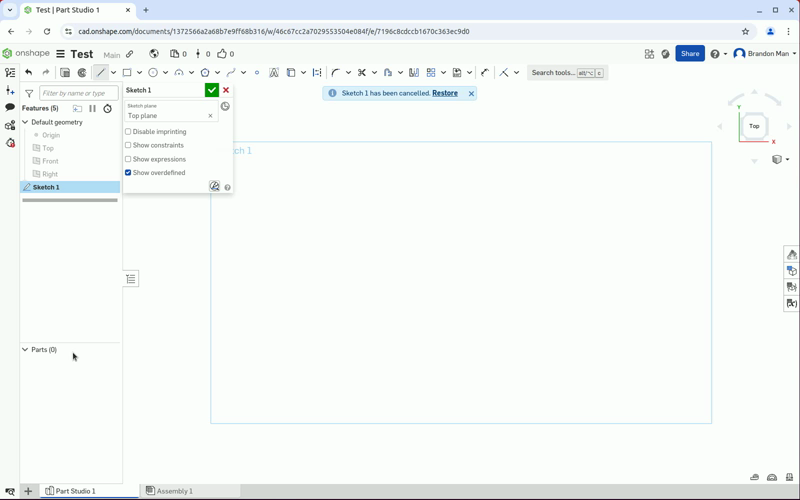
key_down(shift)
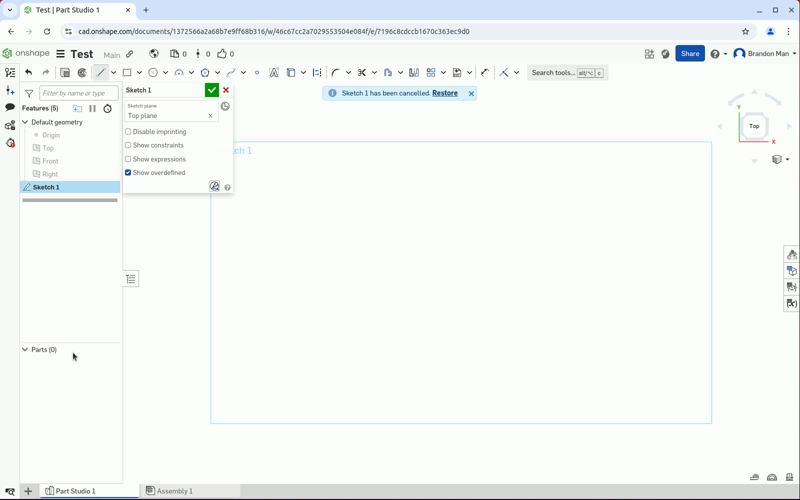
mouse_move(460, 291)
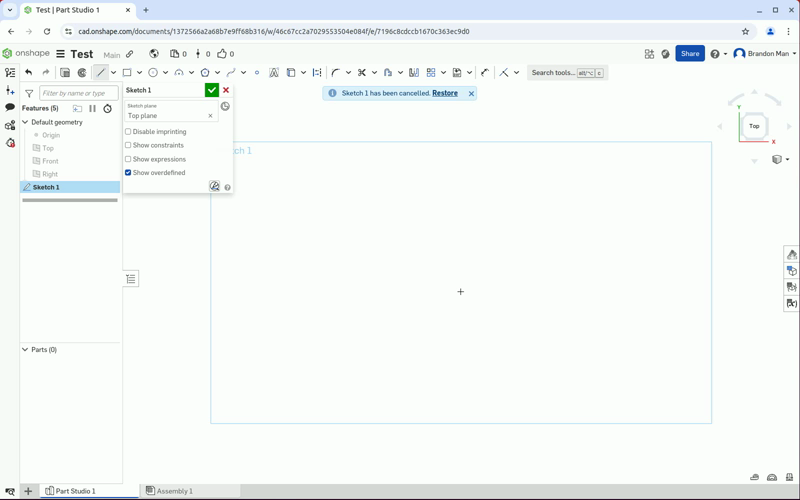
click(460, 291)
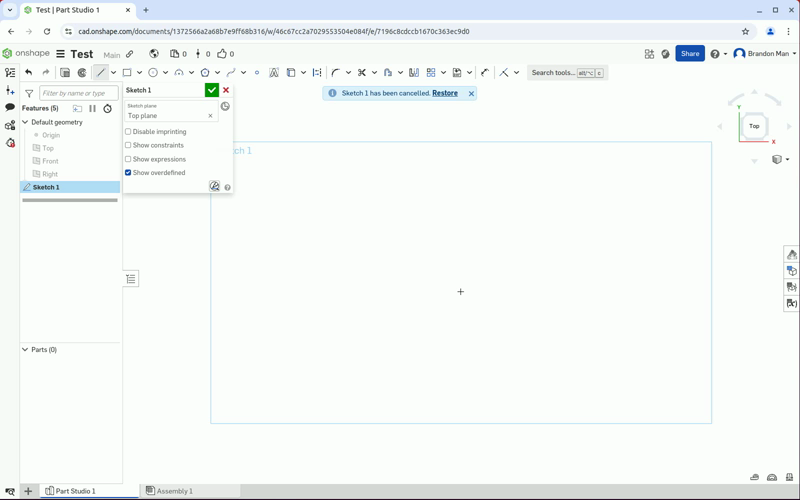
key_up(shift)
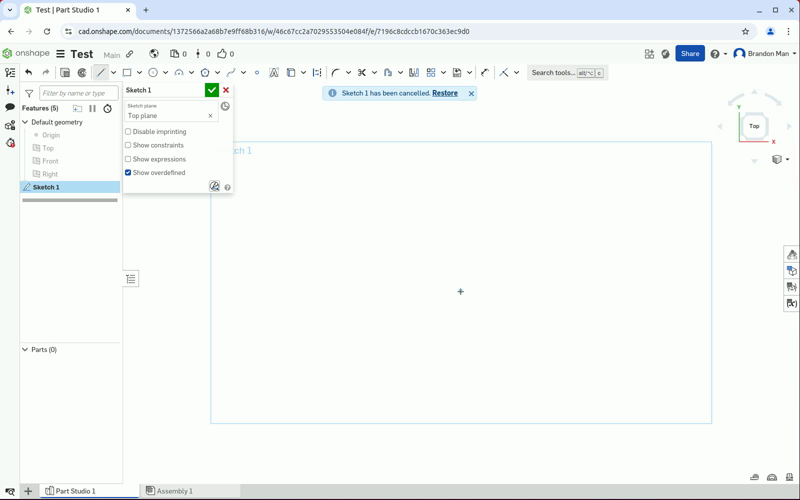
key_down(shift)
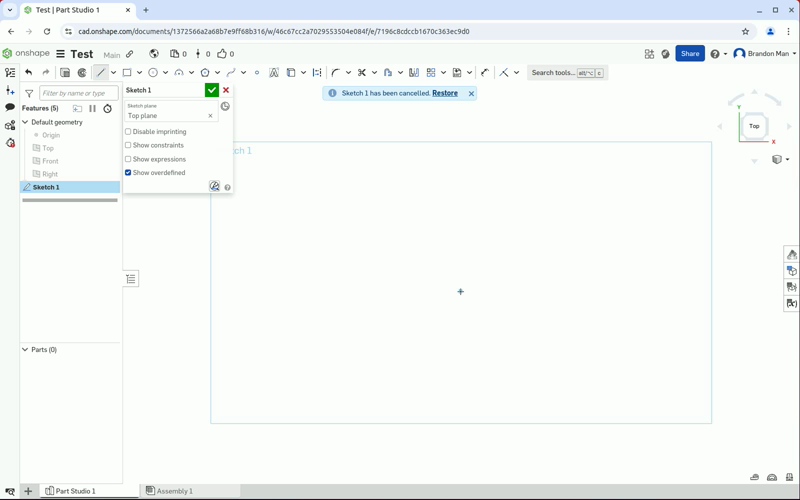
mouse_move(490, 291)
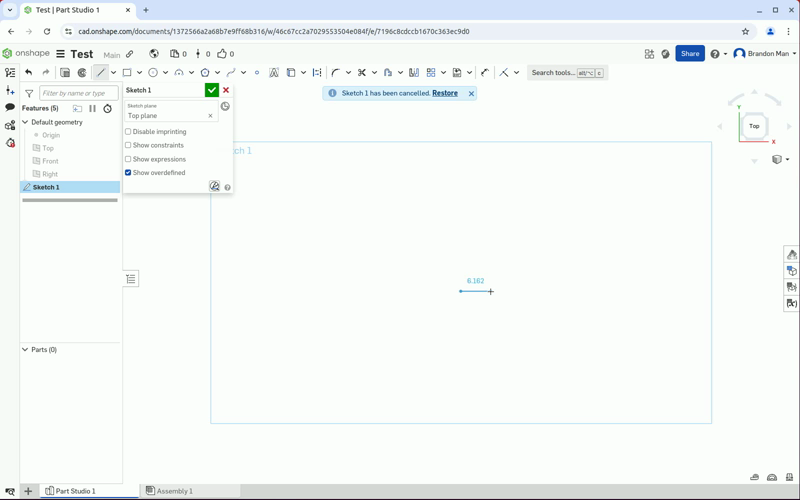
mouse_move(478, 291)
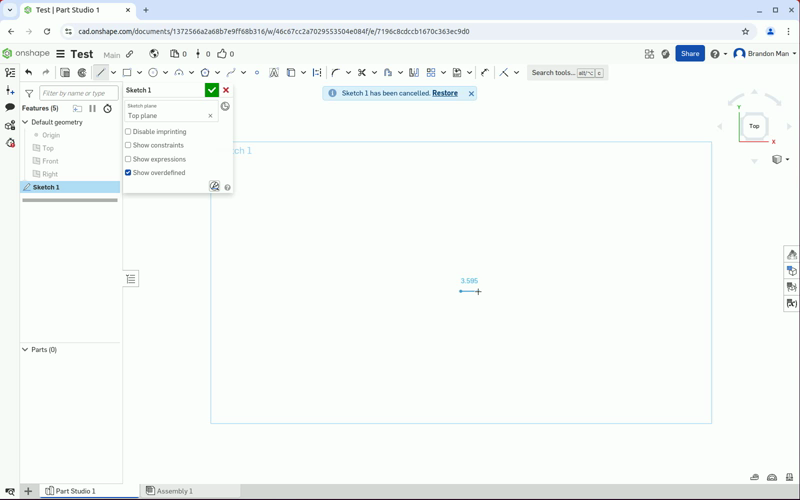
click(478, 291)
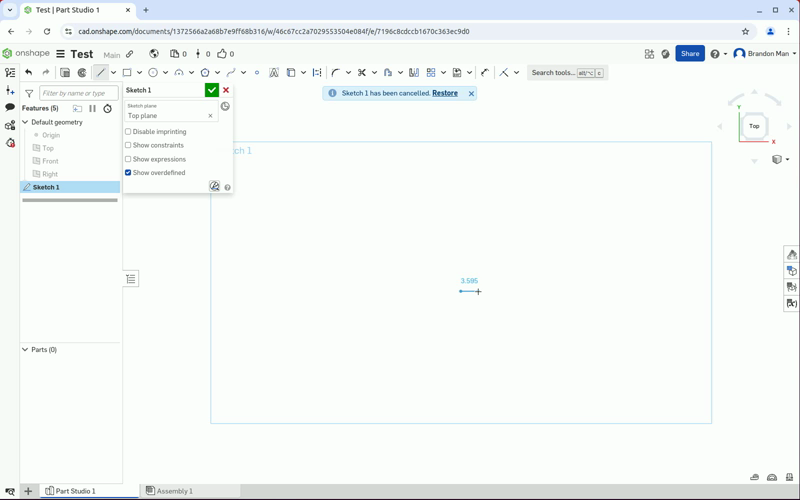
key_up(shift)
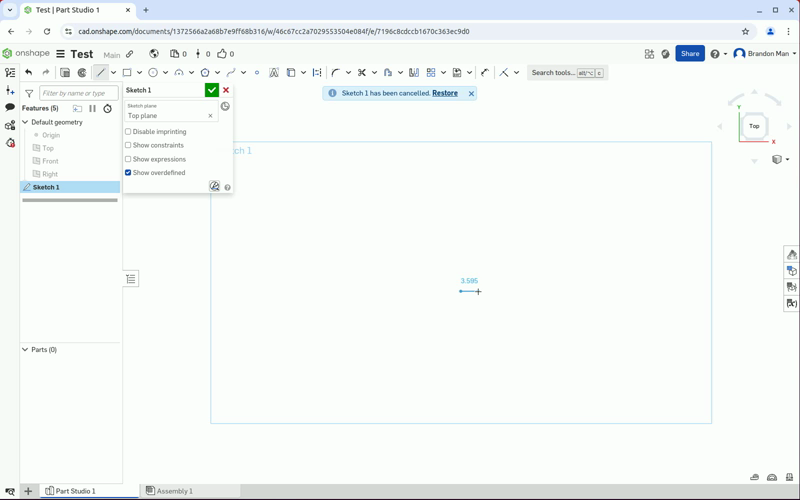
key_down(shift)
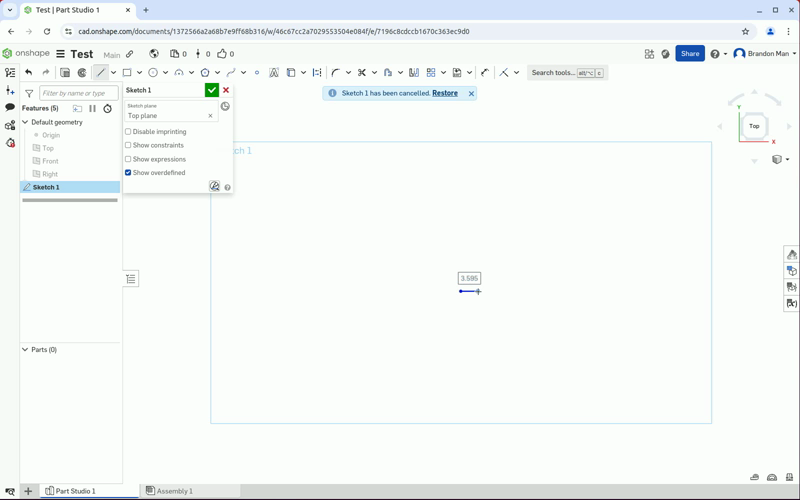
mouse_move(508, 291)
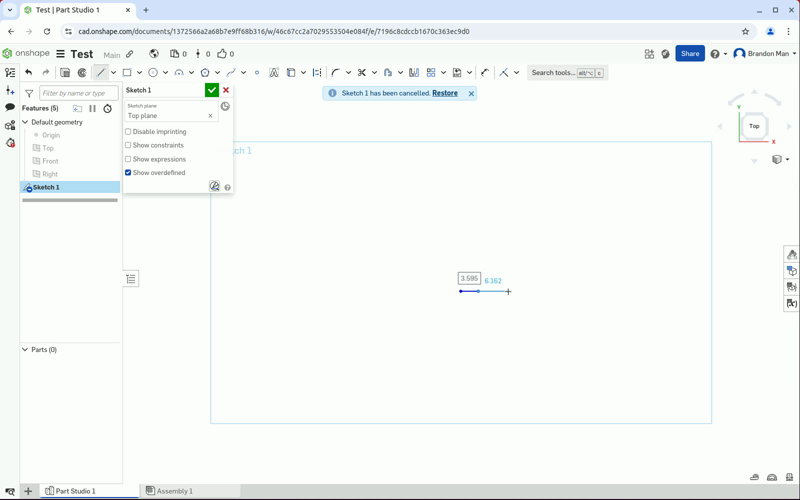
mouse_move(478, 282)
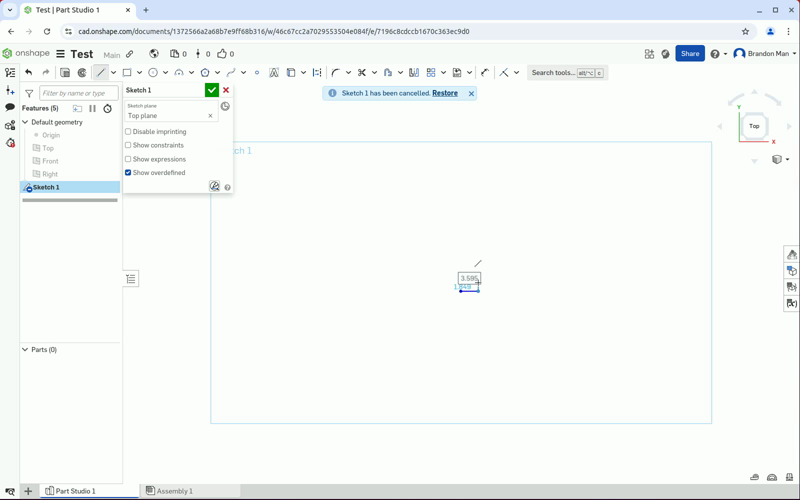
click(478, 282)
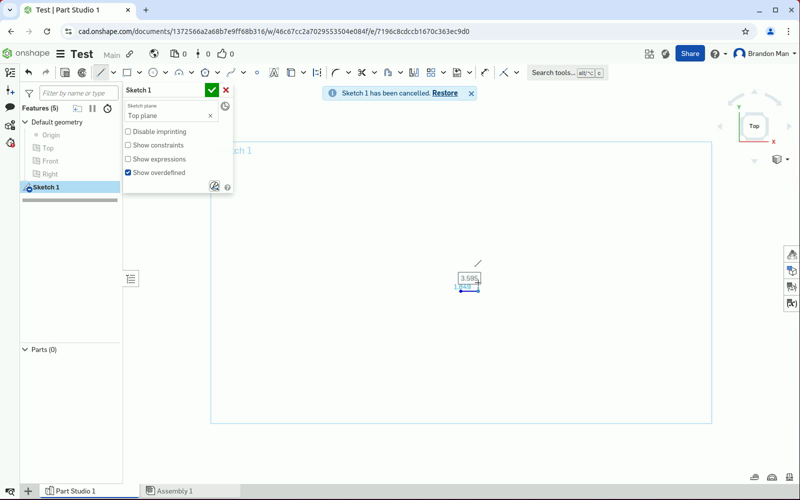
key_up(shift)
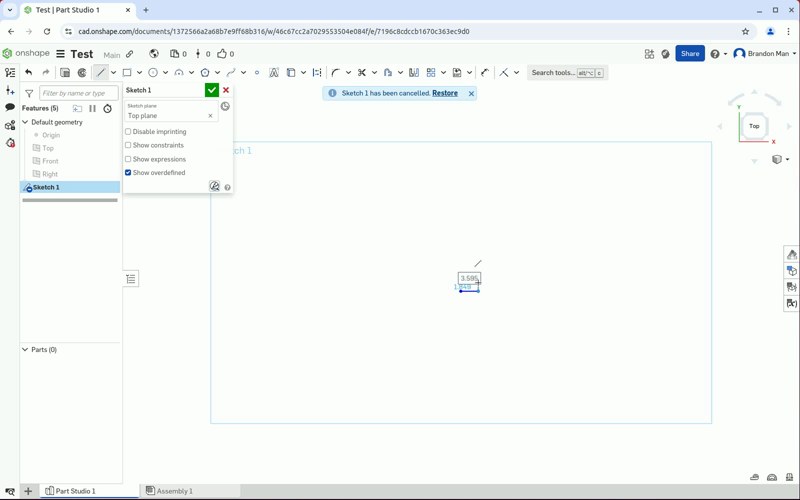
key_down(shift)
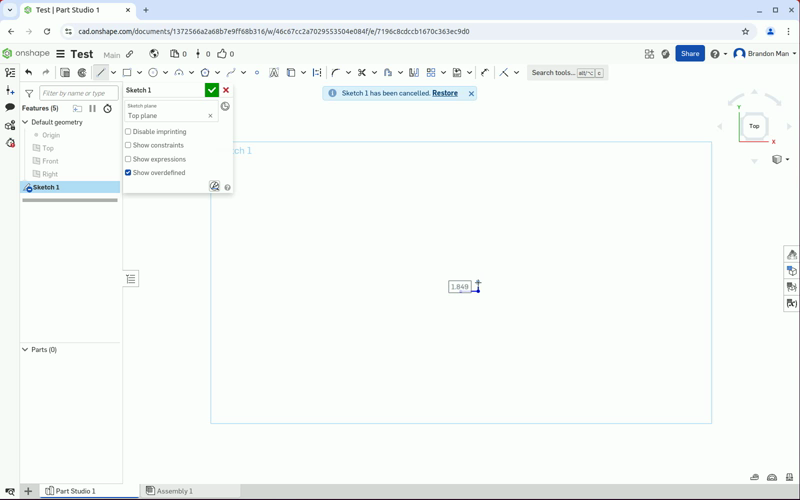
mouse_move(508, 282)
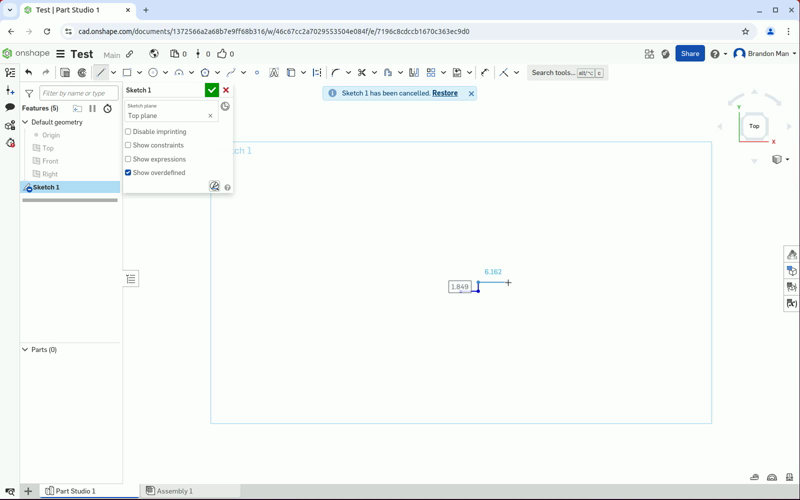
mouse_move(460, 282)
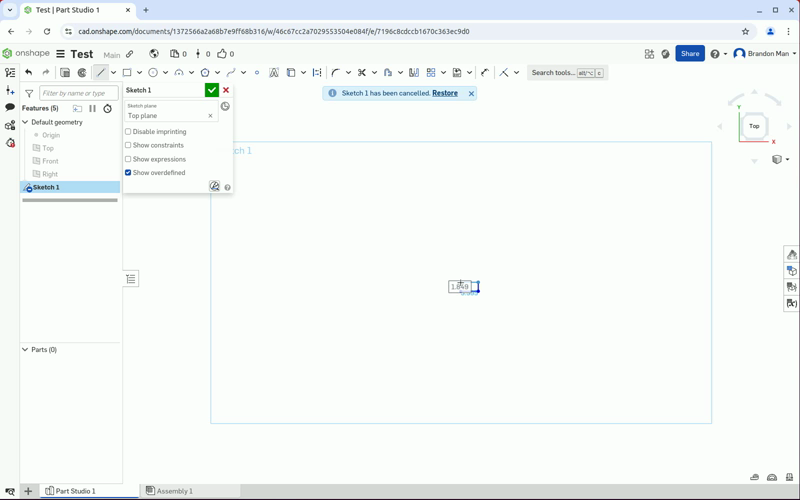
click(460, 282)
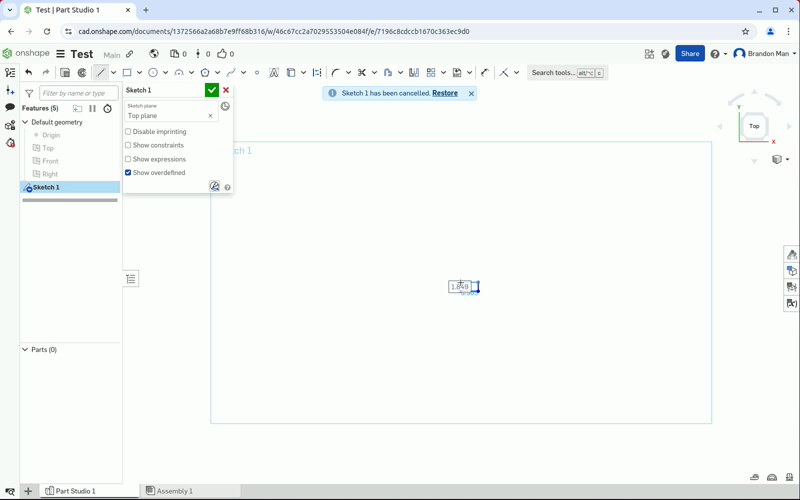
key_up(shift)
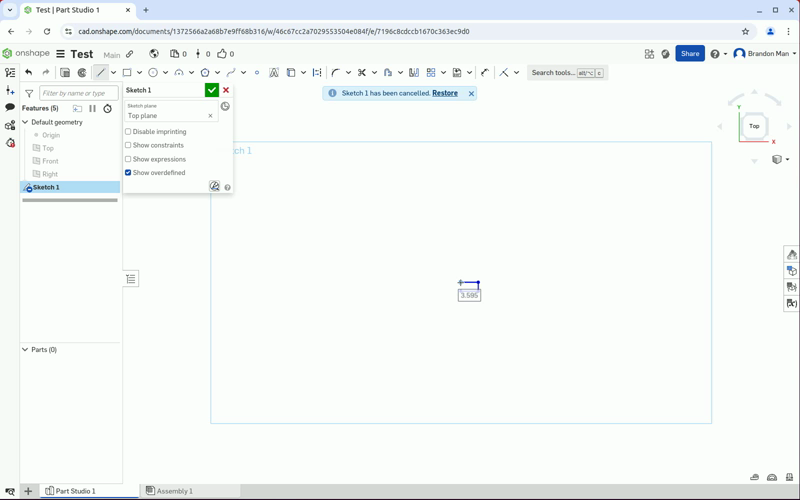
mouse_move(490, 282)
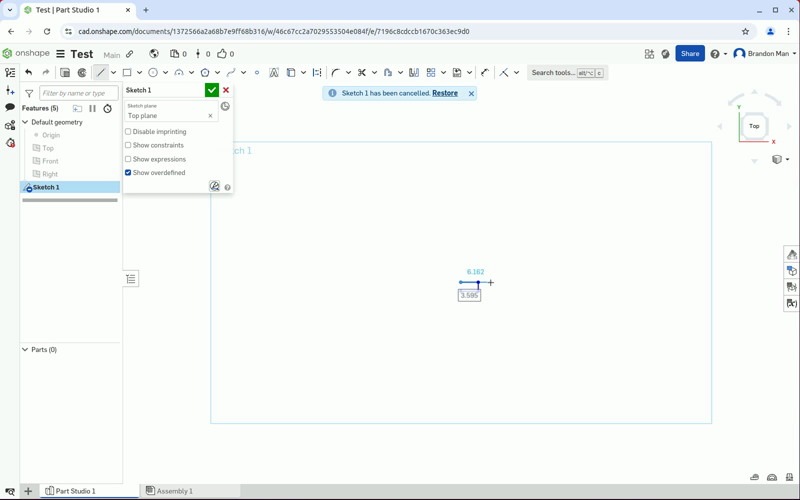
key_down(shift)
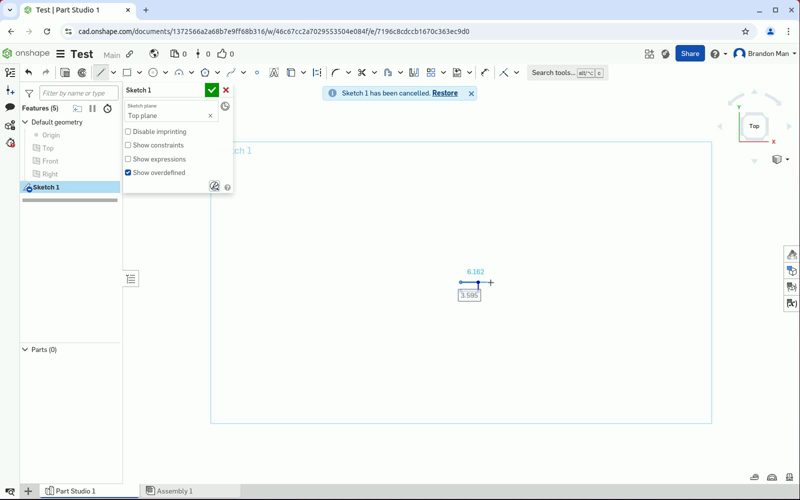
mouse_move(460, 291)
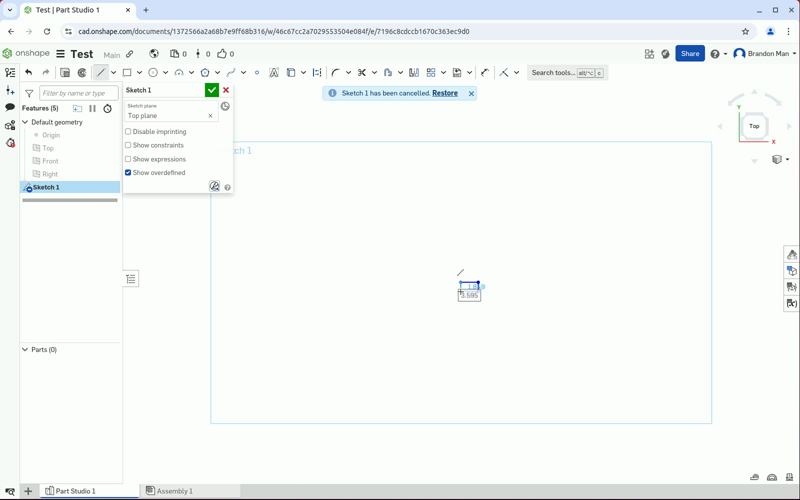
key_up(shift)
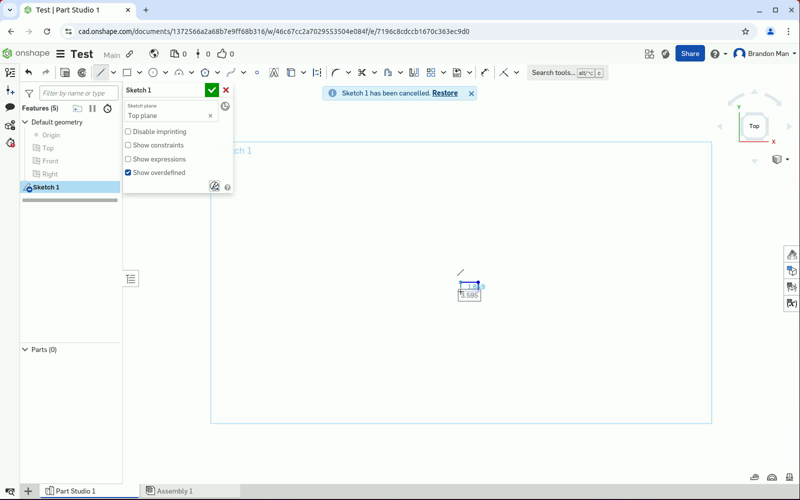
click(460, 291)
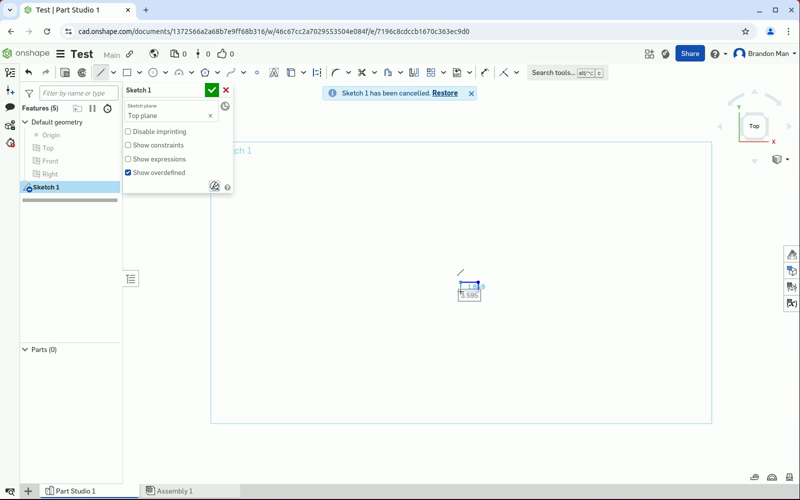
key(esc)
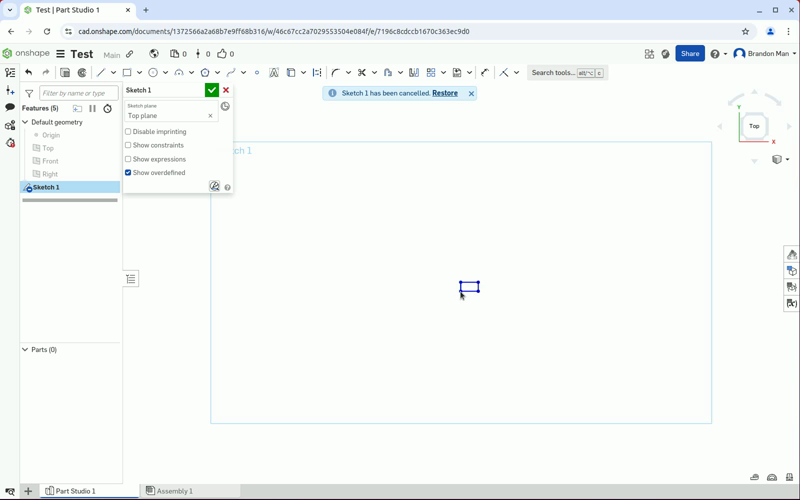
mouse_move(463, 290)
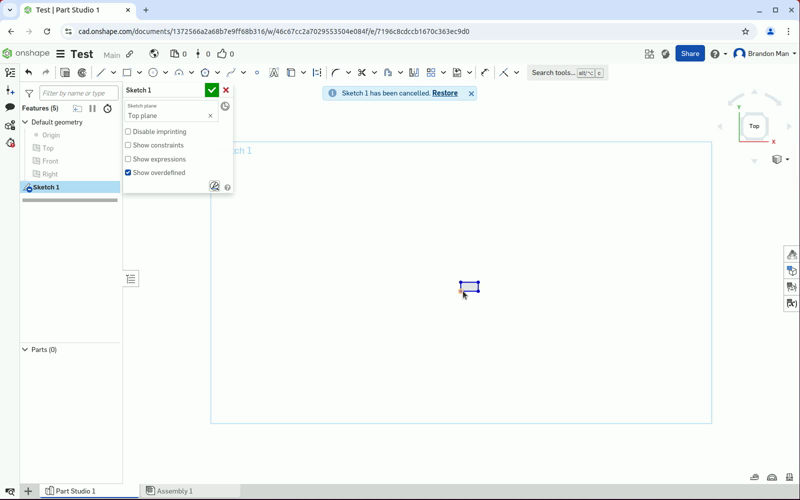
scroll(6)
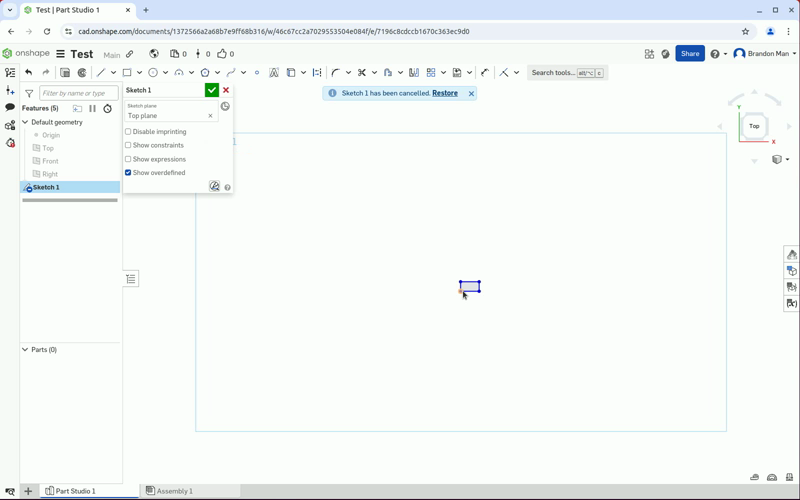
scroll(6)
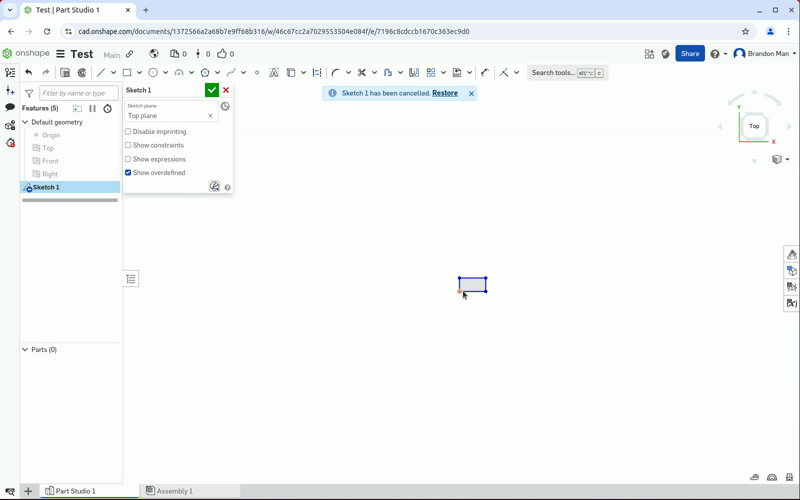
scroll(6)
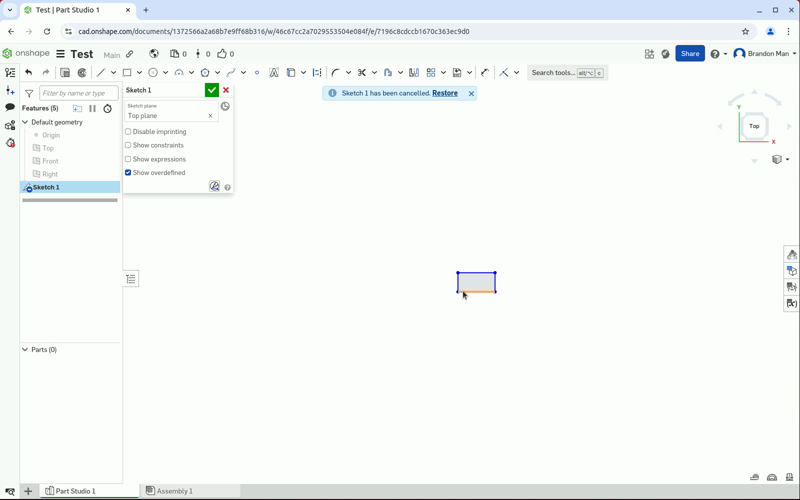
scroll(6)
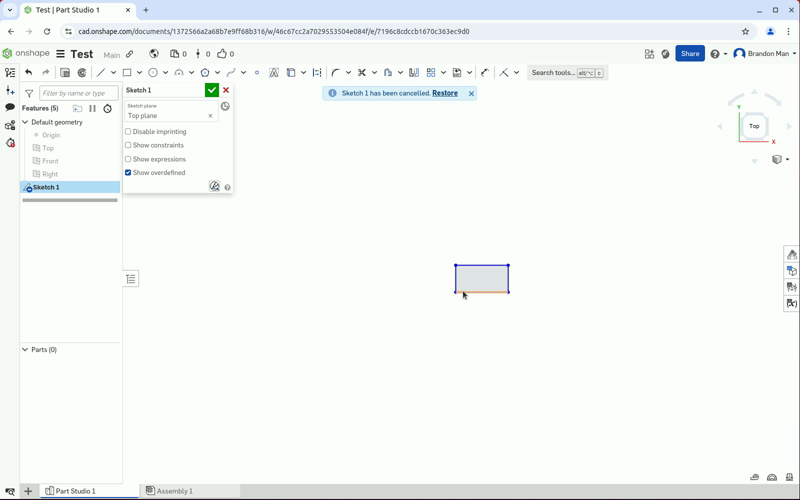
scroll(6)
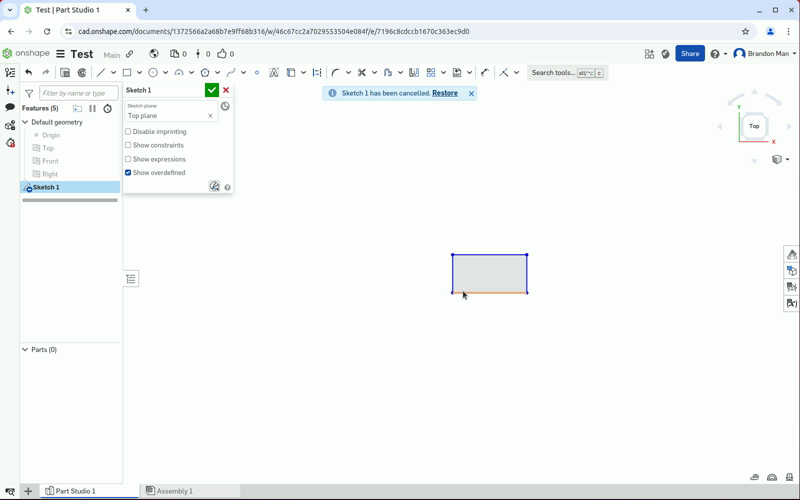
scroll(6)
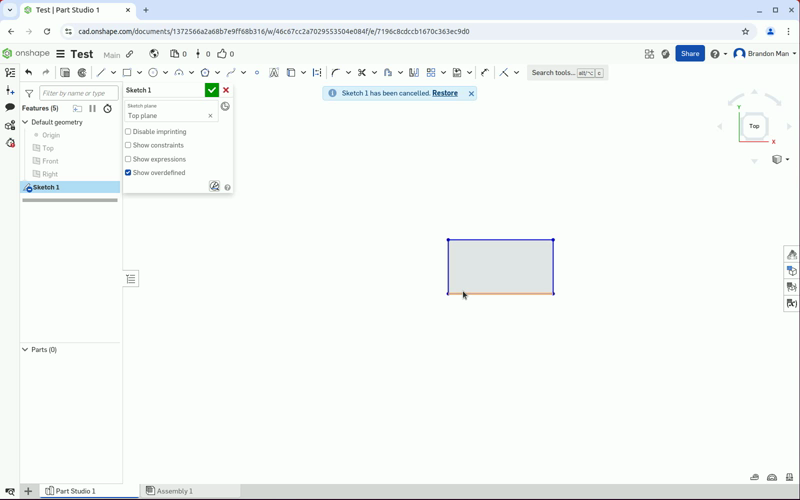
scroll(6)
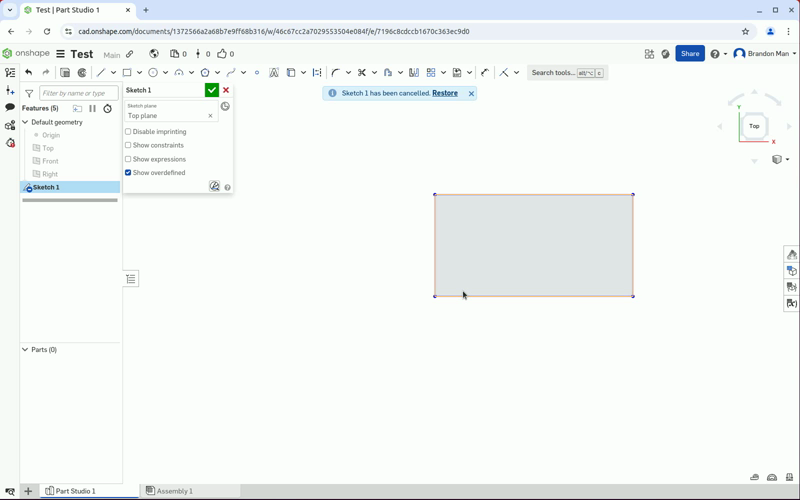
click(463, 290)
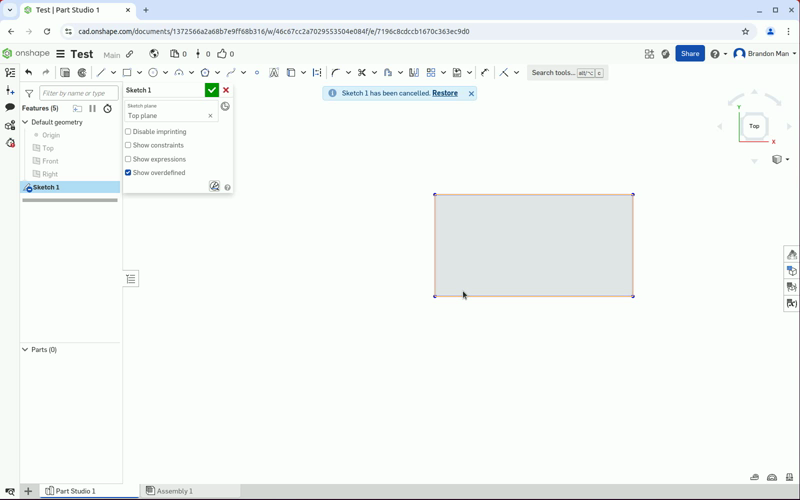
scroll(-6)
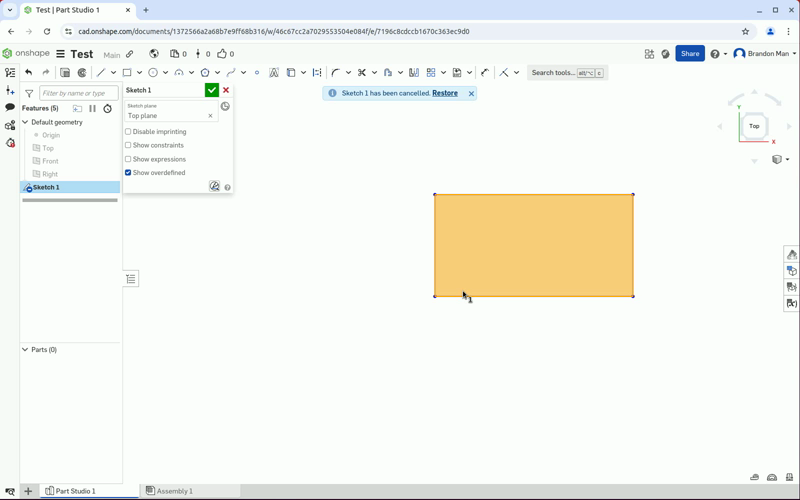
scroll(-6)
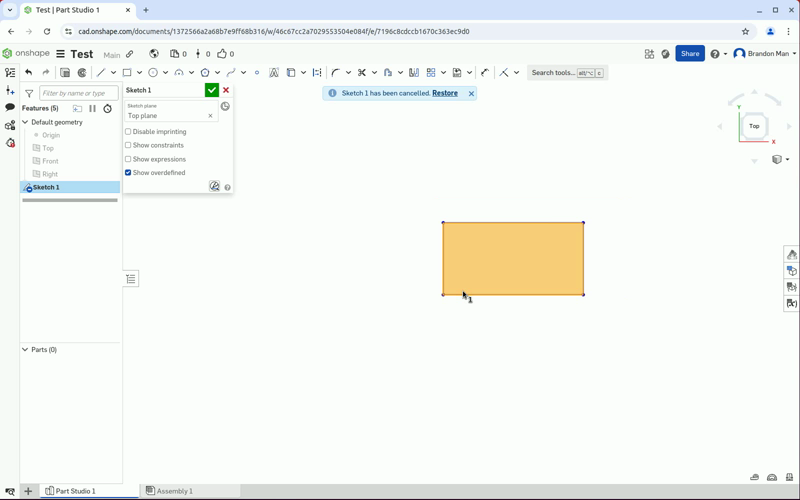
scroll(-6)
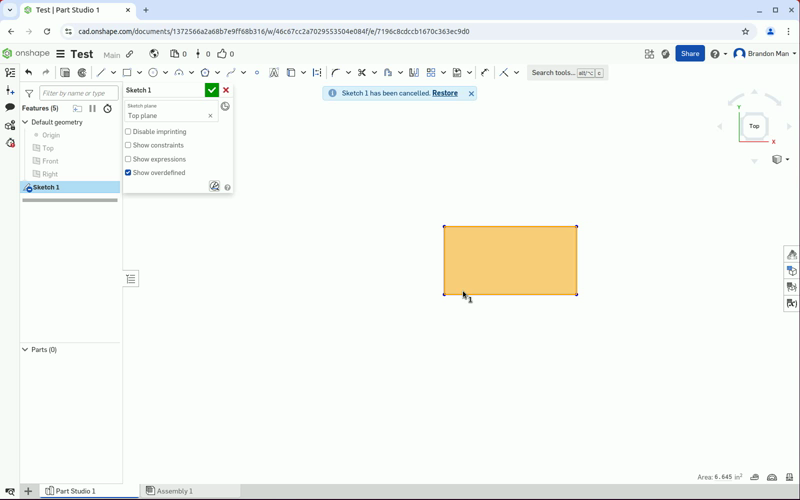
scroll(-6)
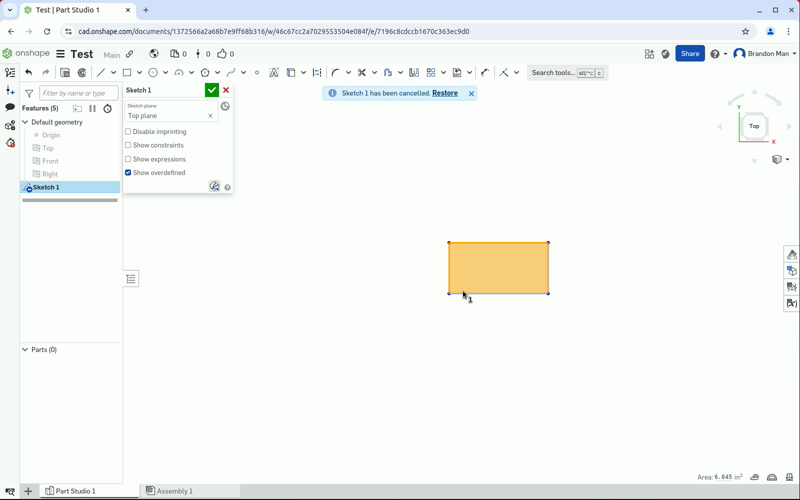
scroll(-6)
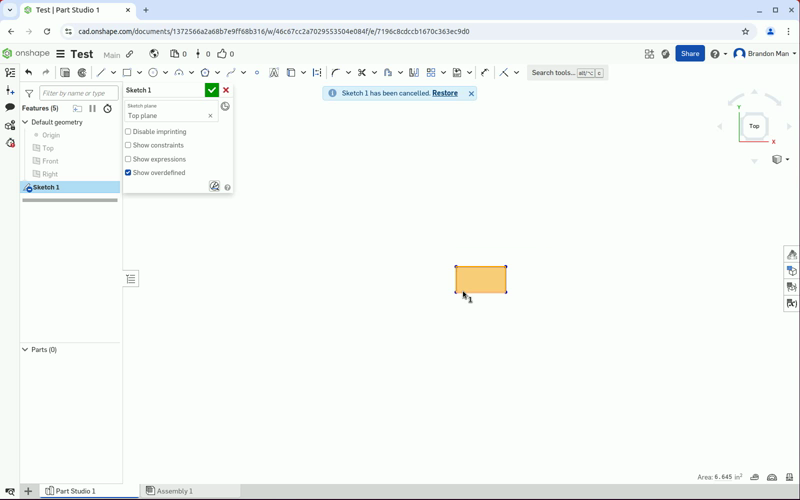
scroll(-6)
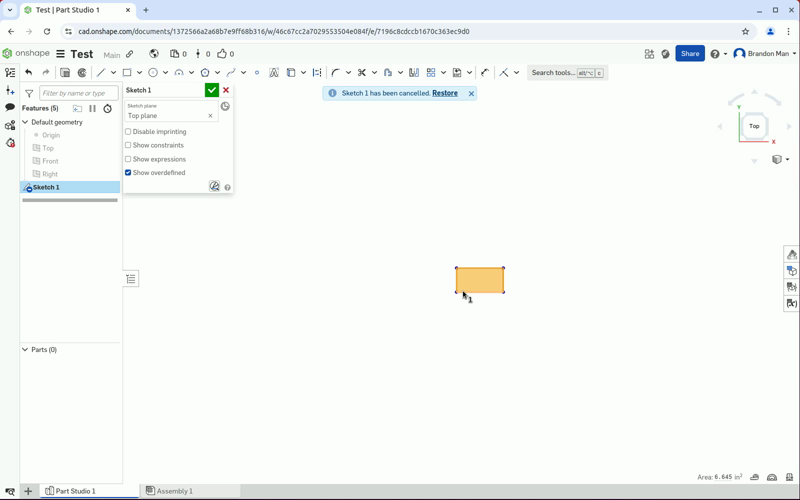
scroll(-6)
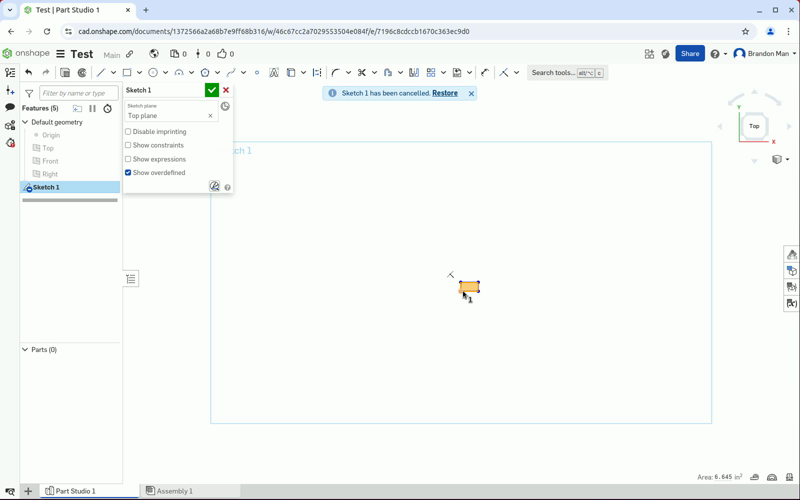
mouse_move(73, 352)
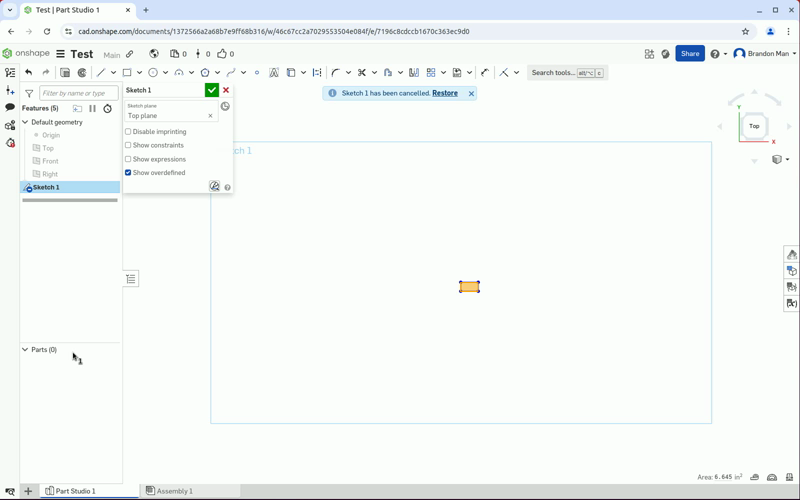
key(shift+y)
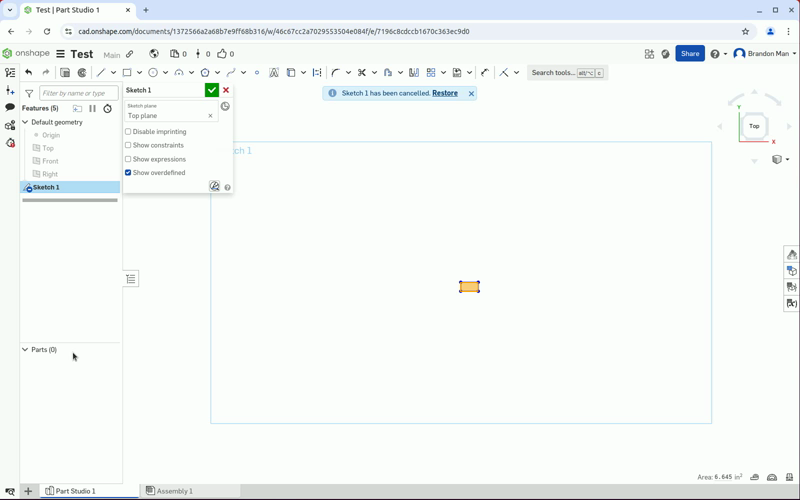
key(shift+e)
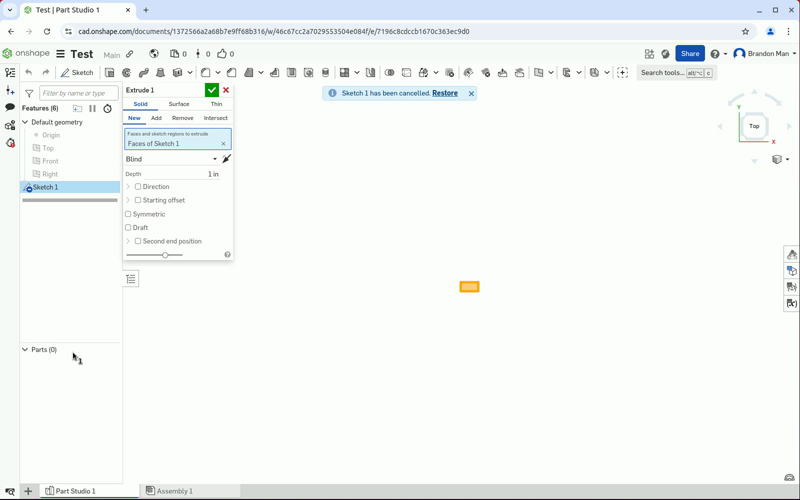
mouse_move(143, 106)
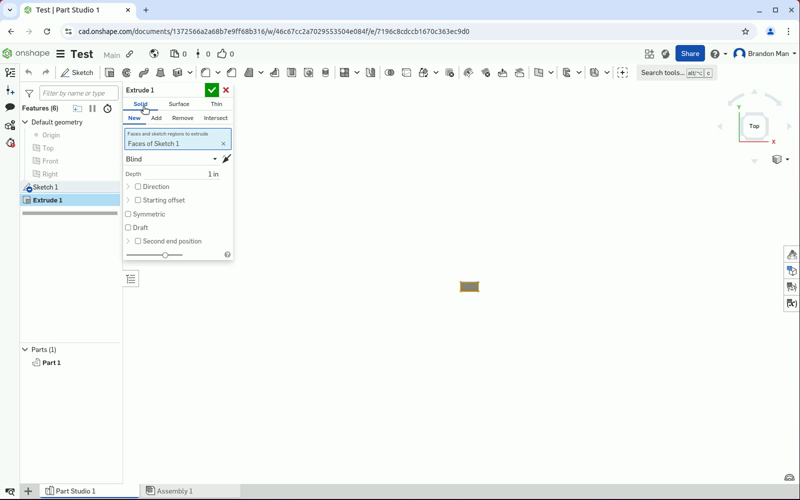
click(143, 106)
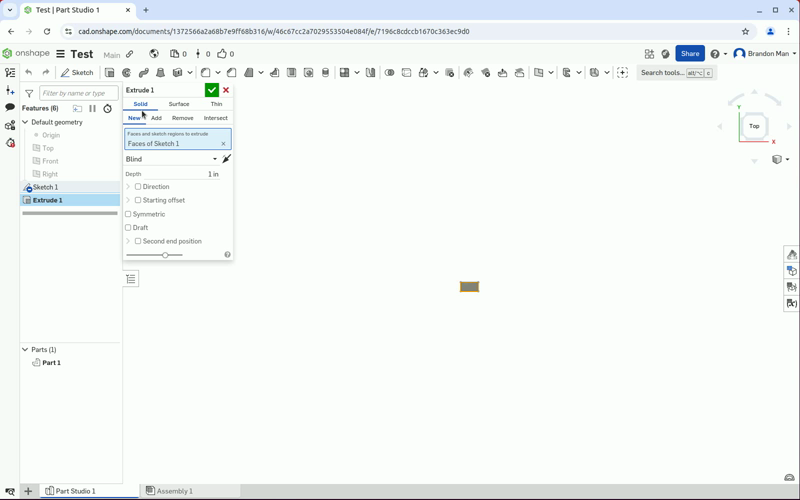
mouse_move(137, 120)
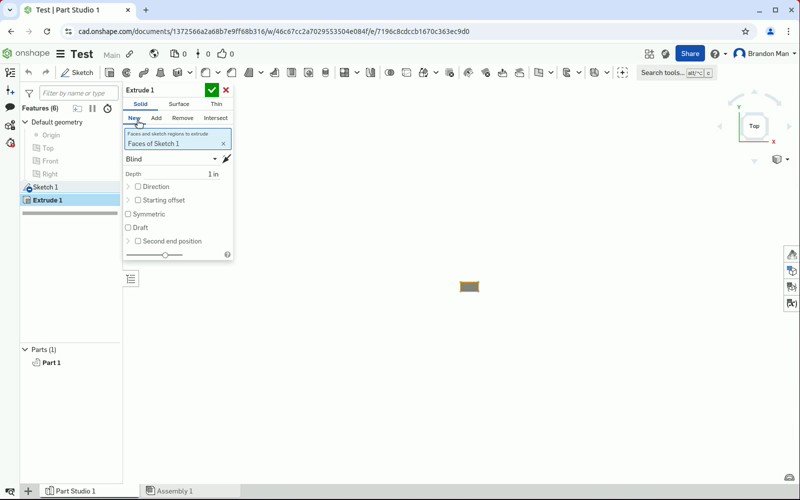
click(137, 120)
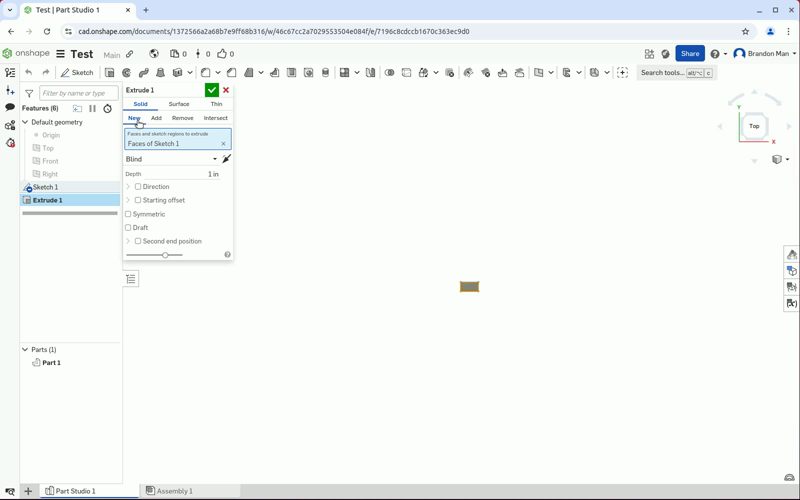
key(tab, 4)
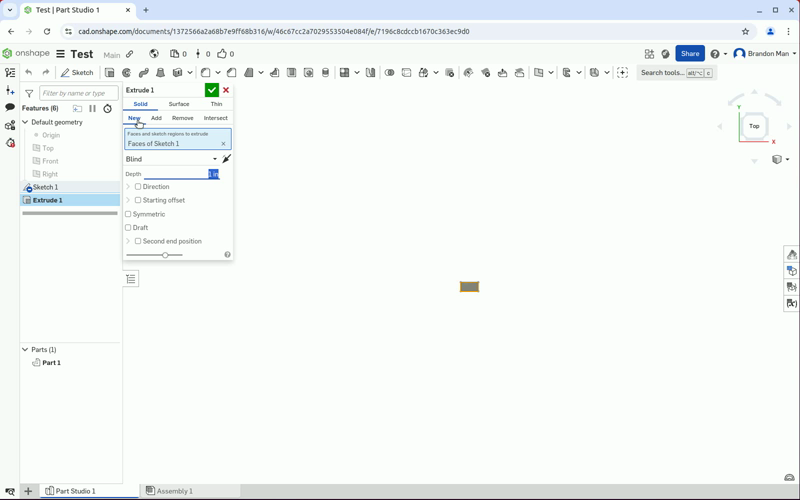
text(1.685)
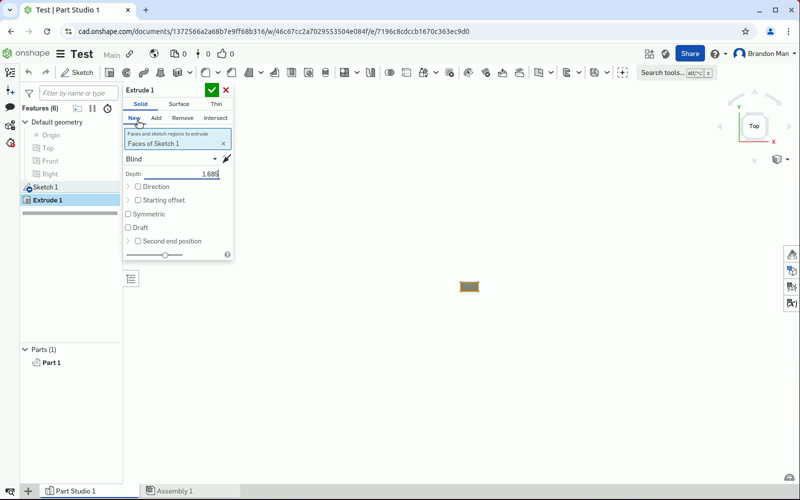
key(enter)
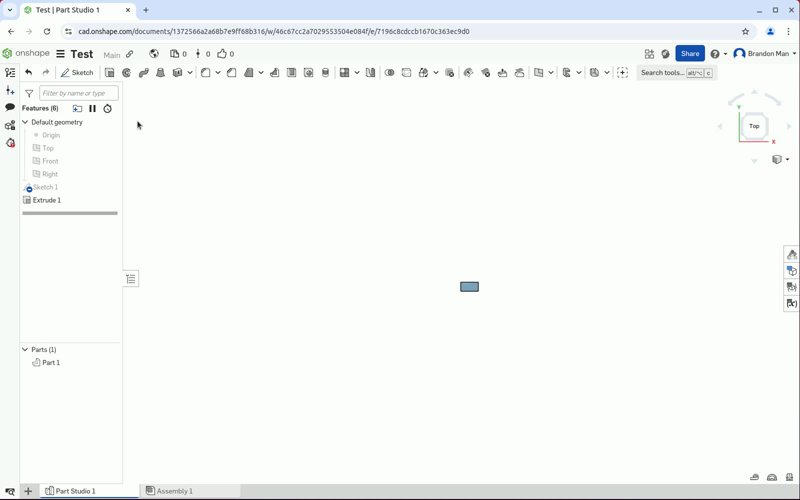
key(shift+h)
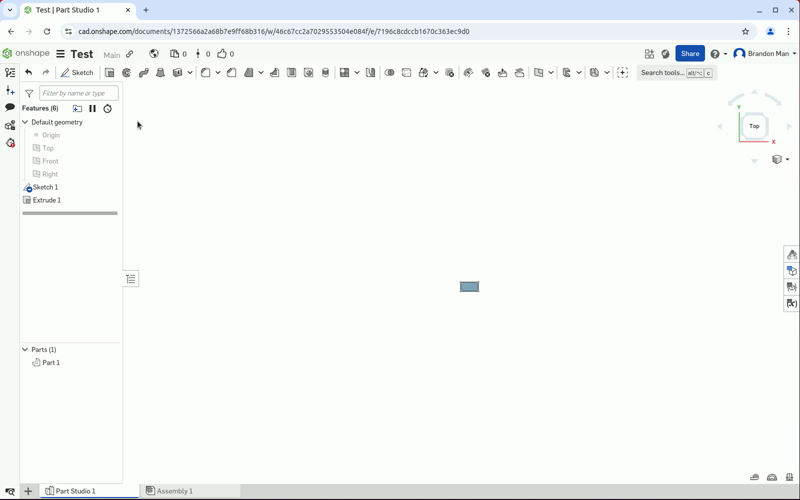
key(shift+h)
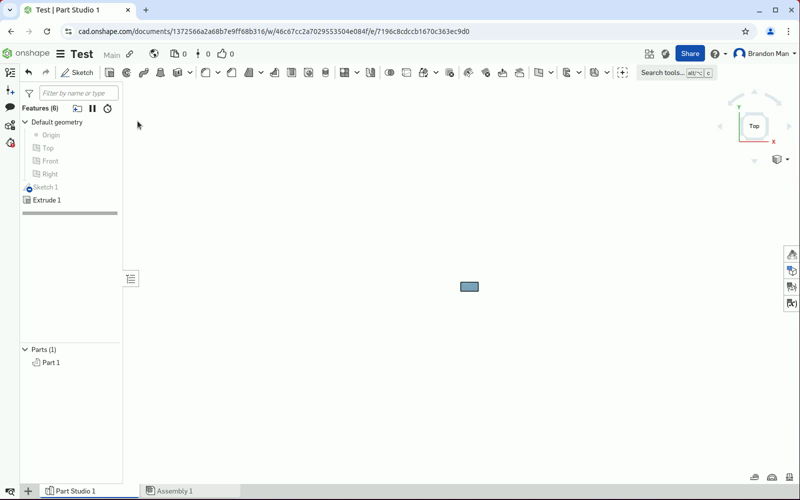
mouse_move(73, 189)
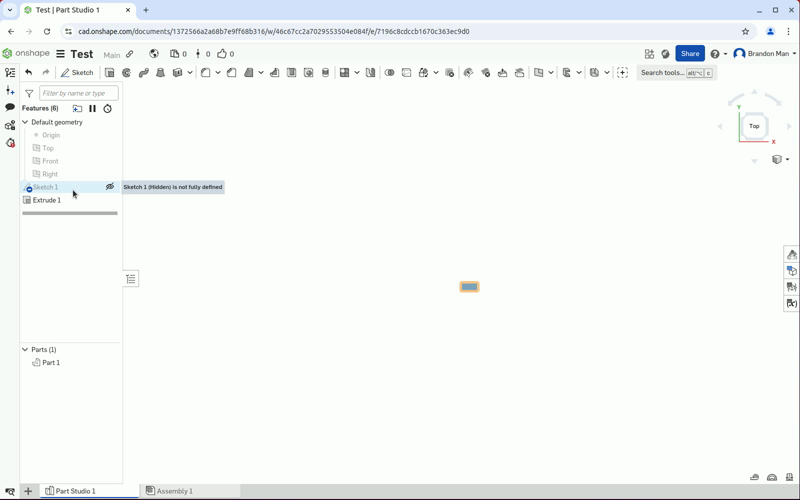
click(73, 189)
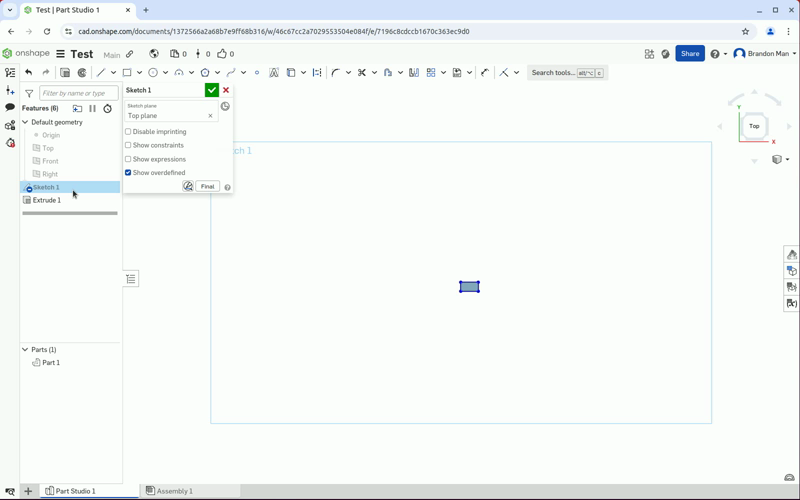
mouse_move(229, 92)
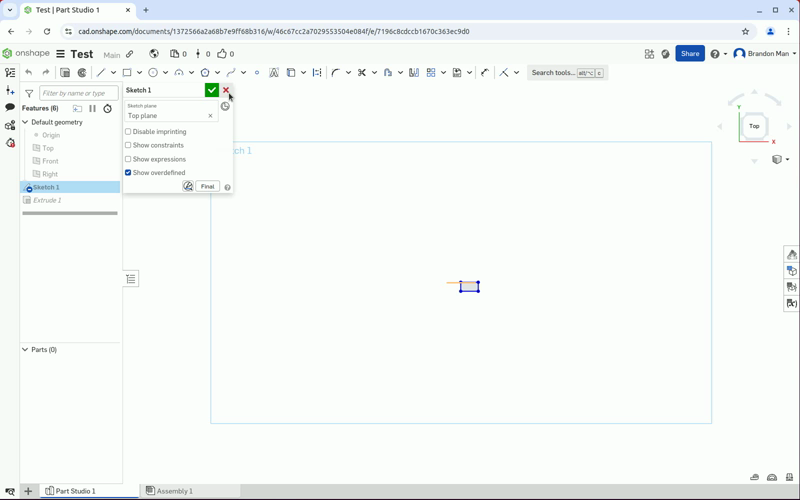
click(229, 92)
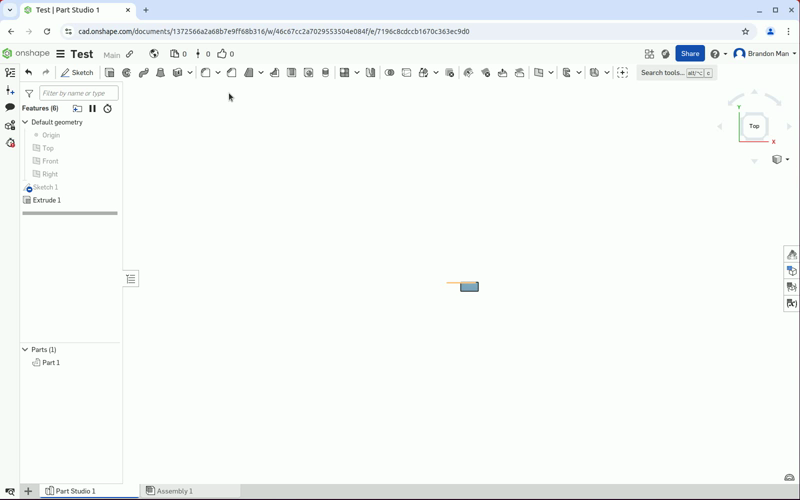
mouse_move(541, 75)
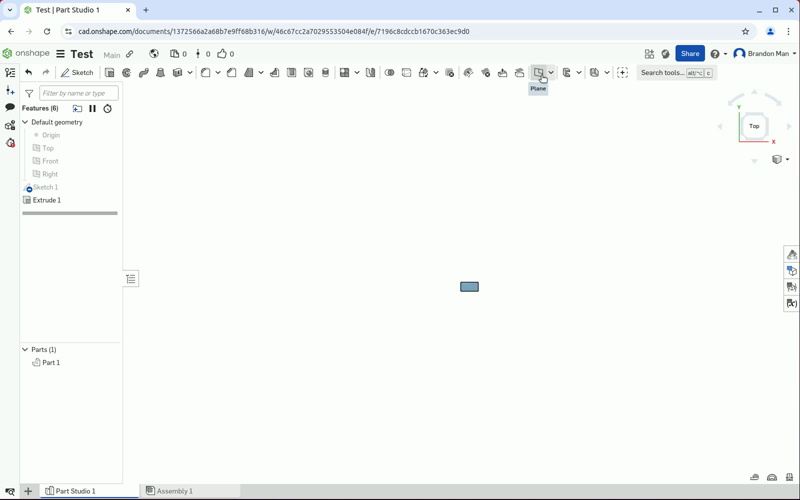
click(541, 75)
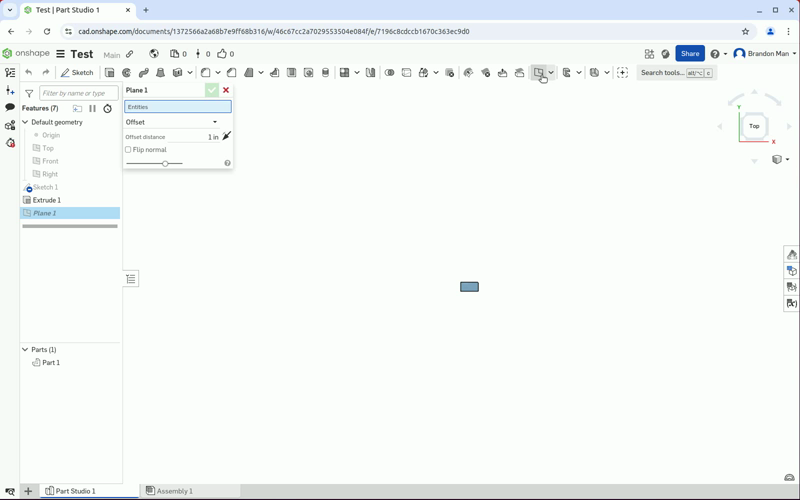
mouse_move(73, 150)
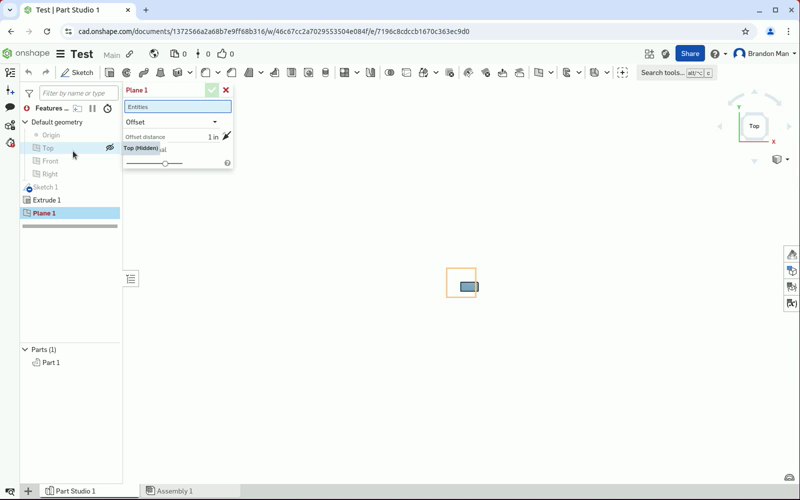
click(73, 150)
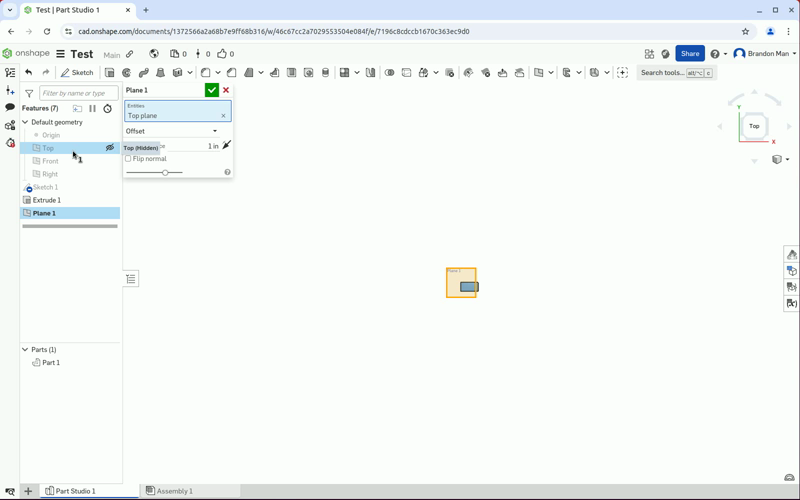
key(tab, 2)
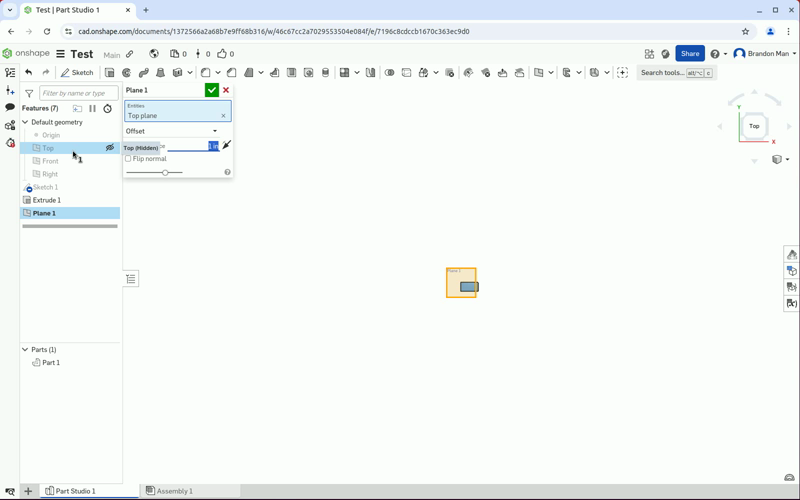
text(1.695)
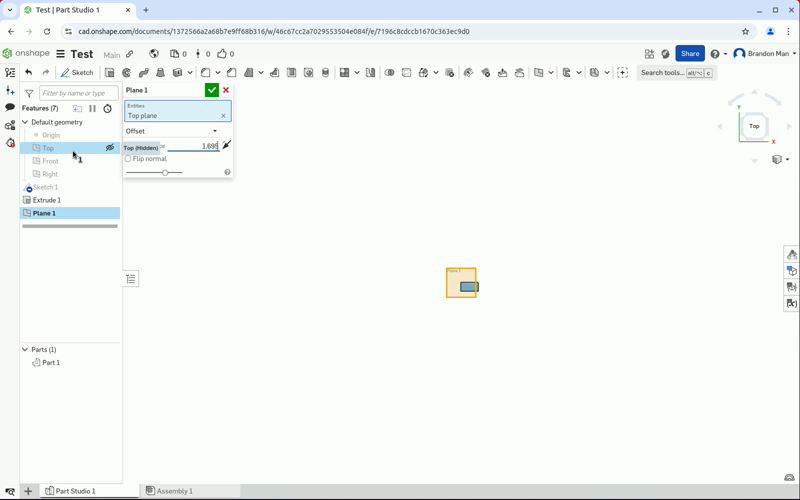
key(enter, 2)
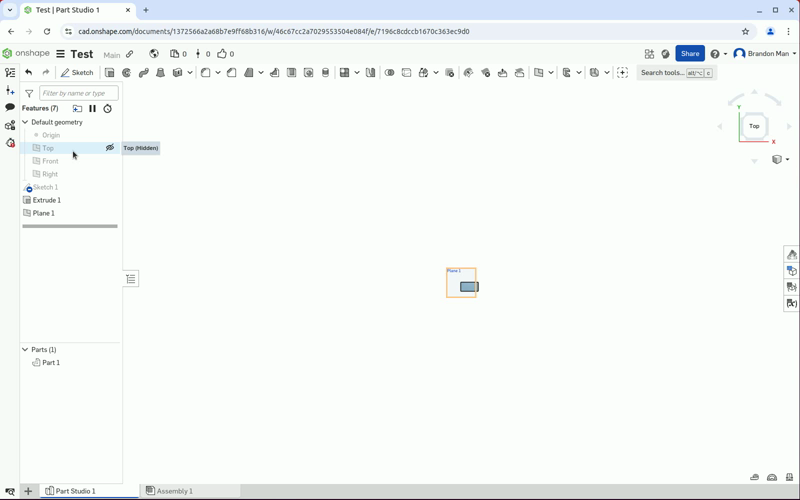
key(shift+s)
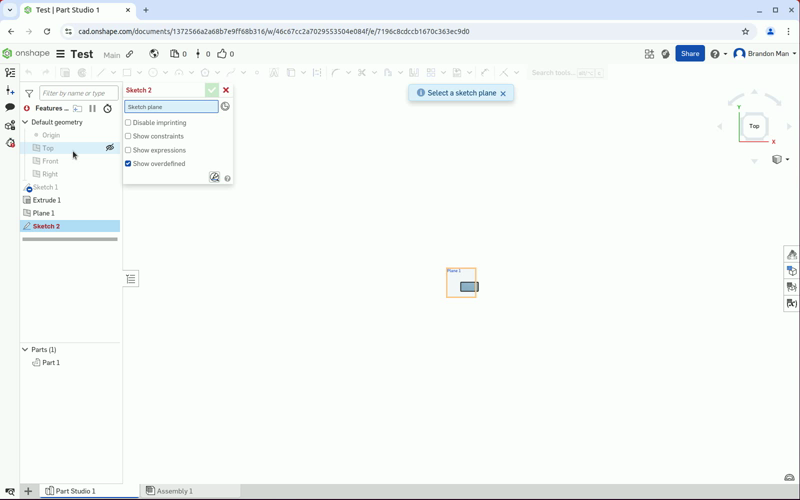
mouse_move(73, 215)
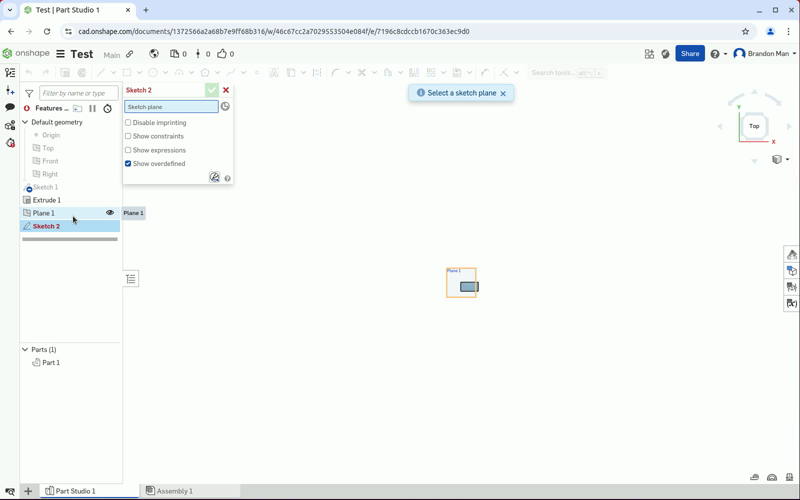
click(73, 215)
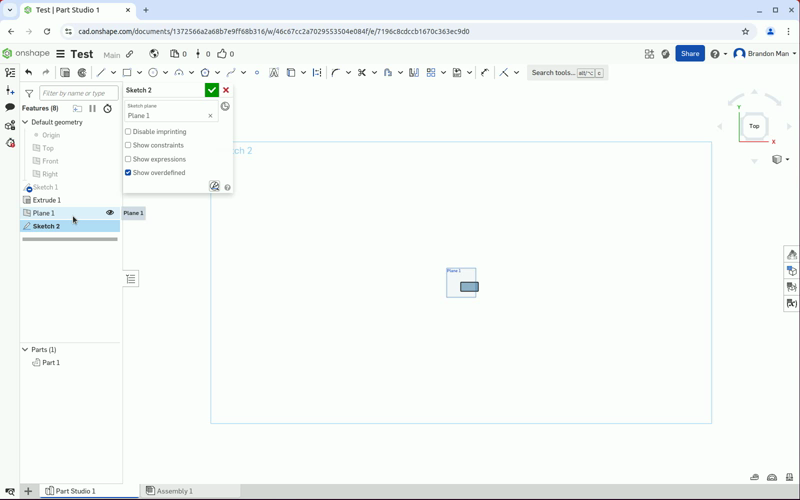
mouse_move(73, 352)
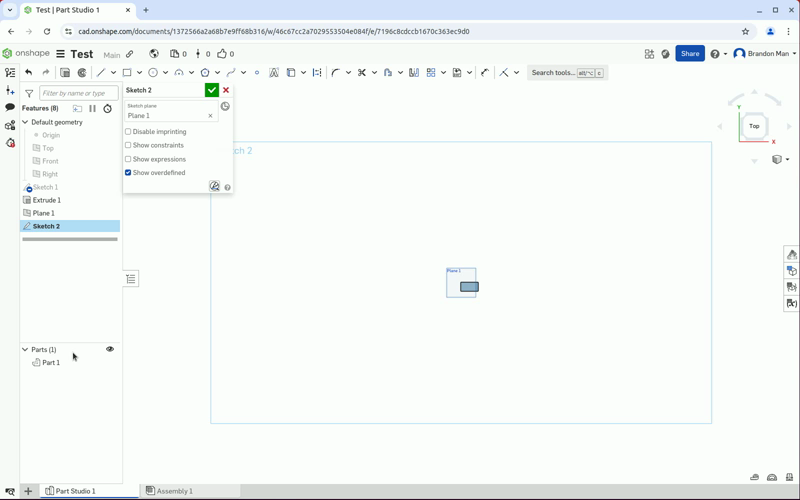
key(y)
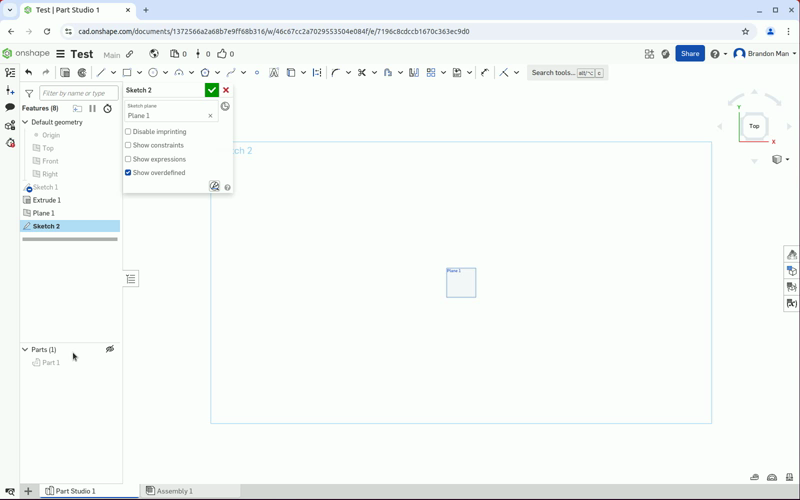
key(c)
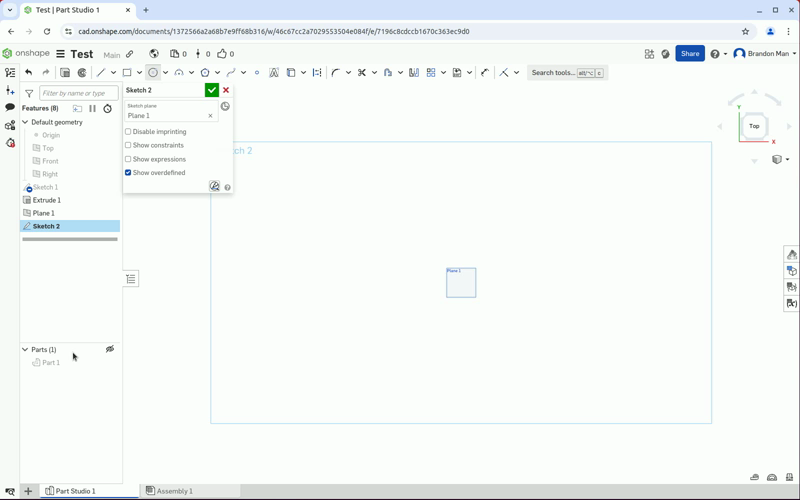
key_down(shift)
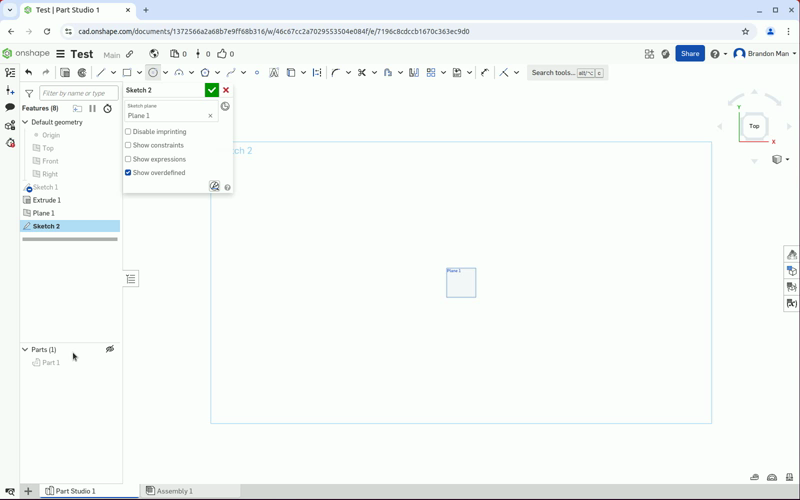
mouse_move(465, 286)
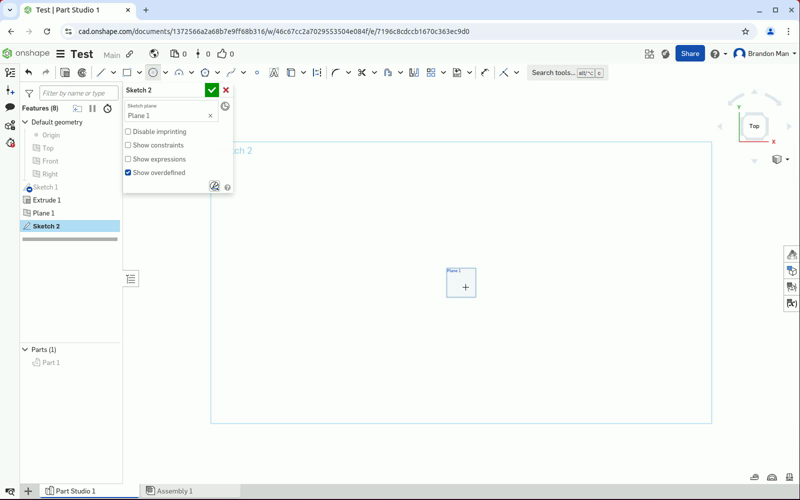
click(465, 286)
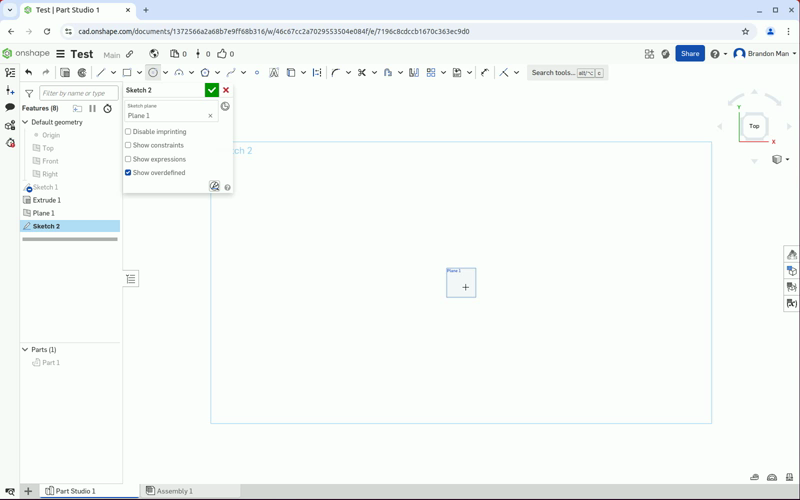
key_up(shift)
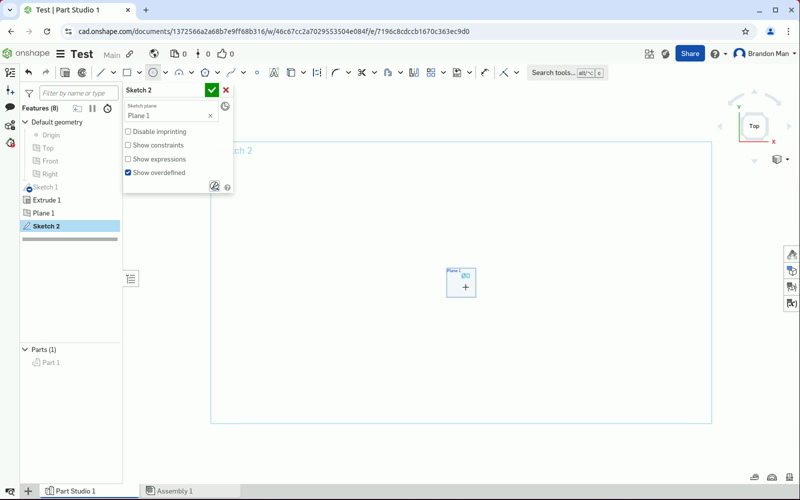
mouse_move(467, 286)
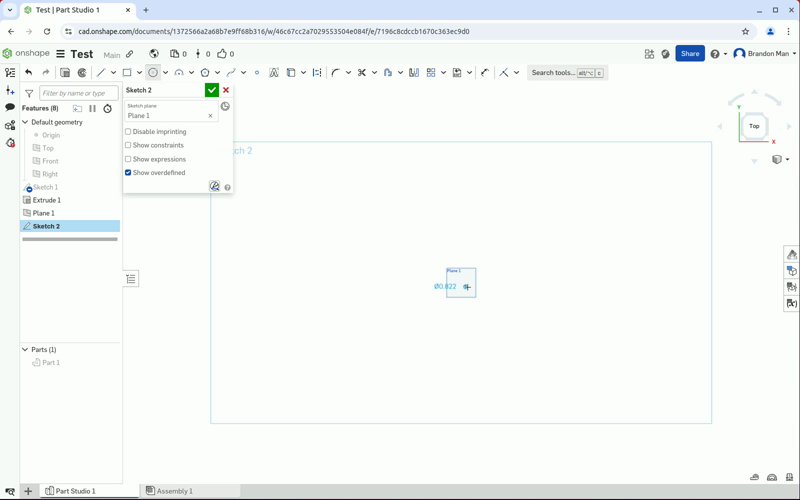
scroll(6)
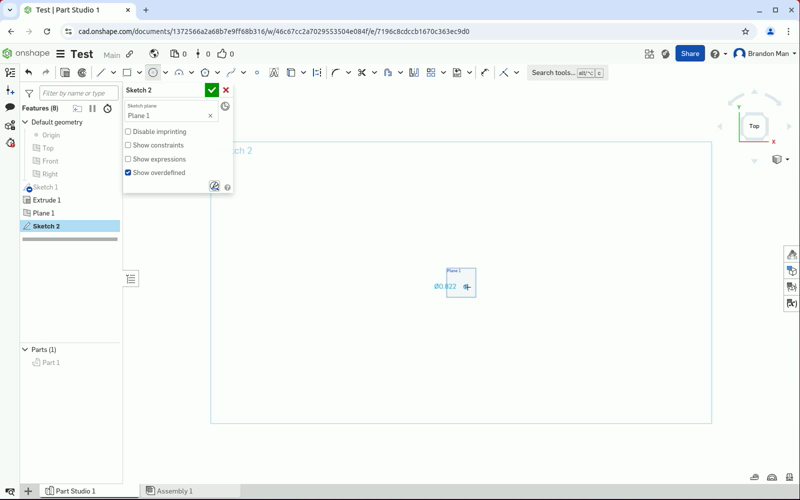
scroll(6)
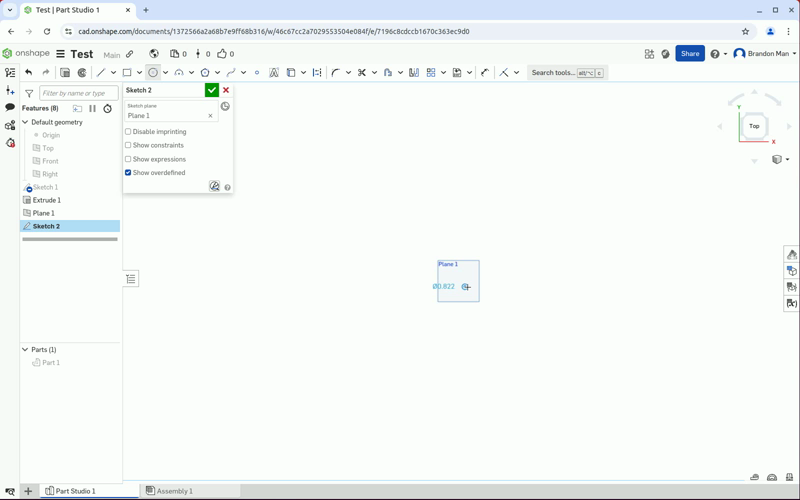
scroll(6)
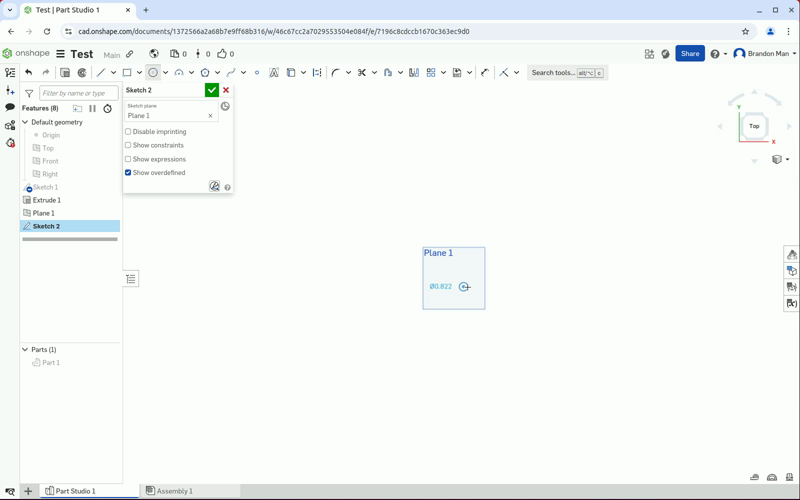
scroll(6)
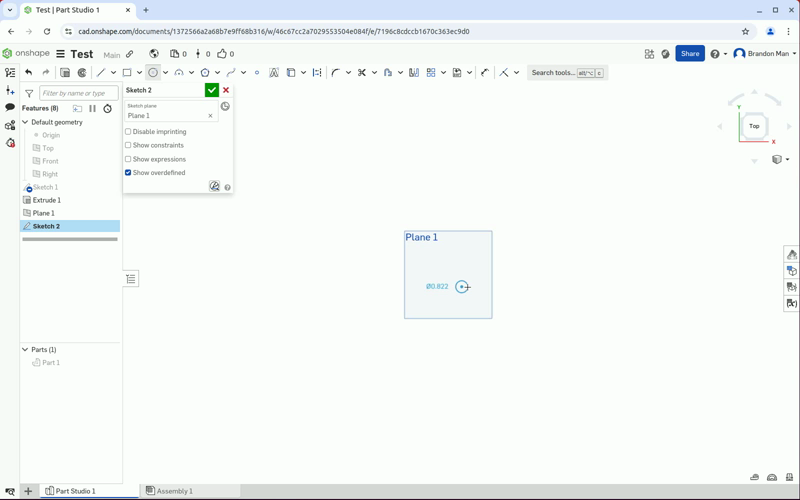
scroll(6)
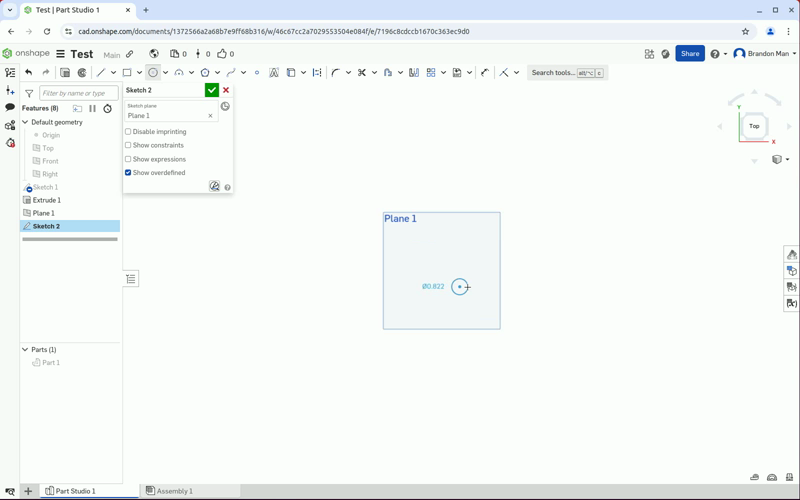
scroll(6)
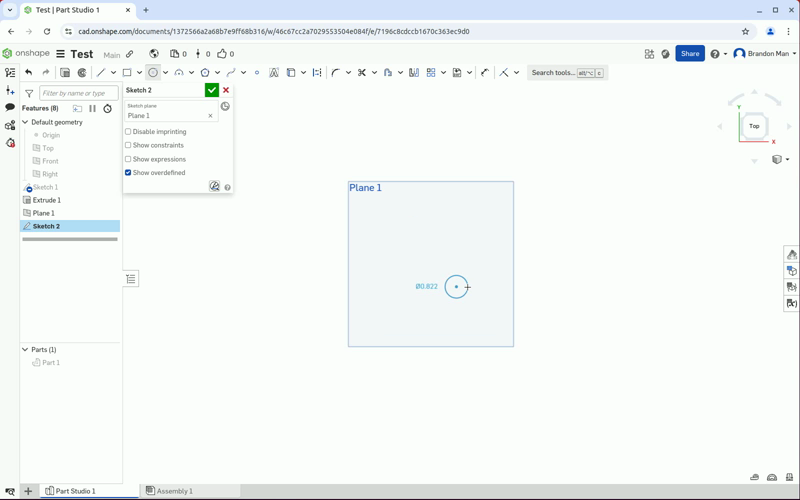
scroll(6)
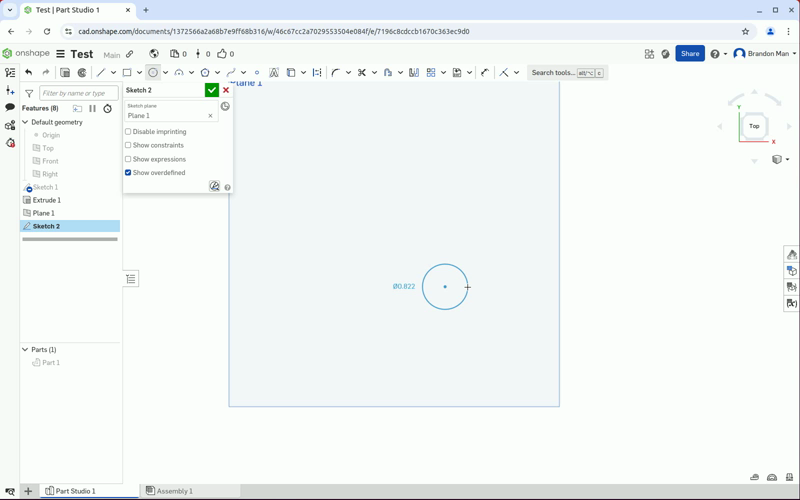
click(467, 286)
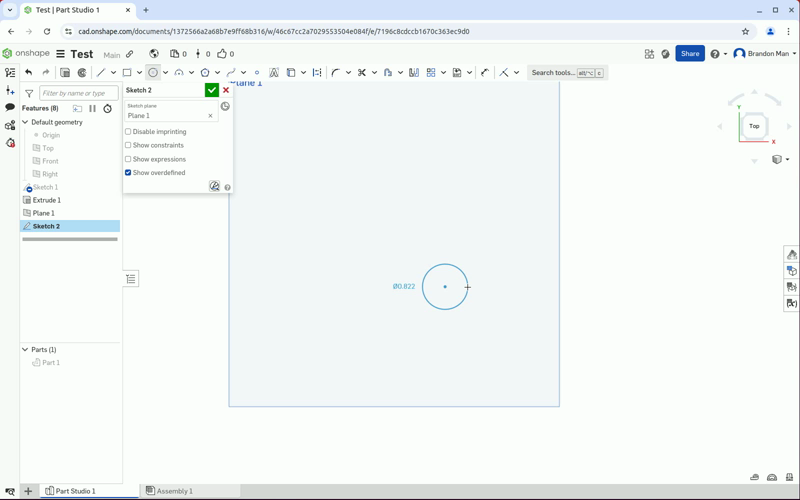
scroll(-6)
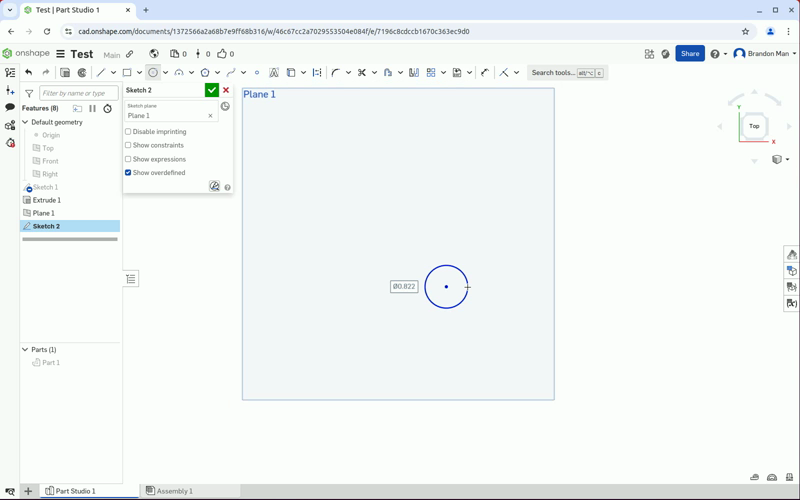
scroll(-6)
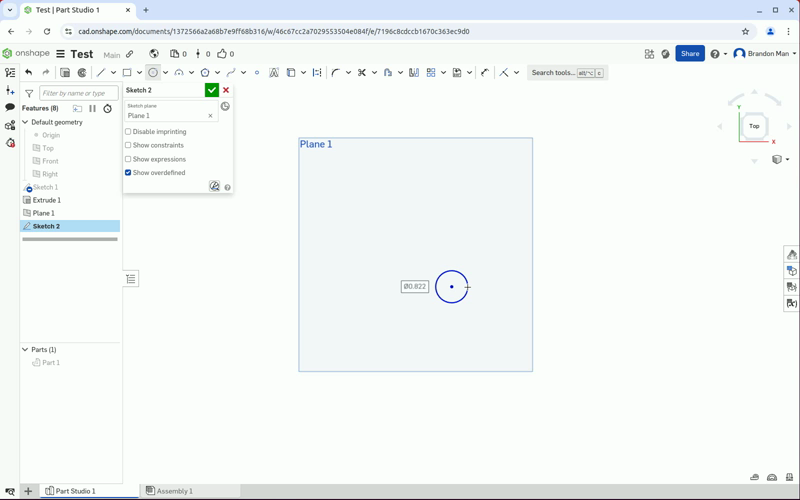
scroll(-6)
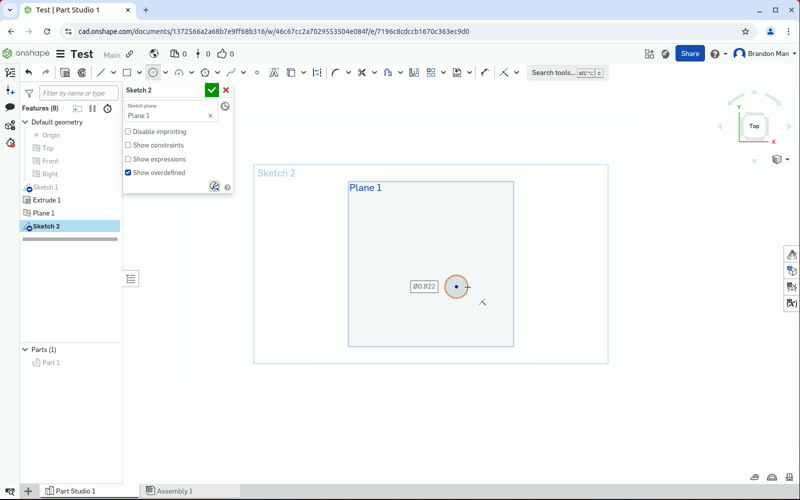
scroll(-6)
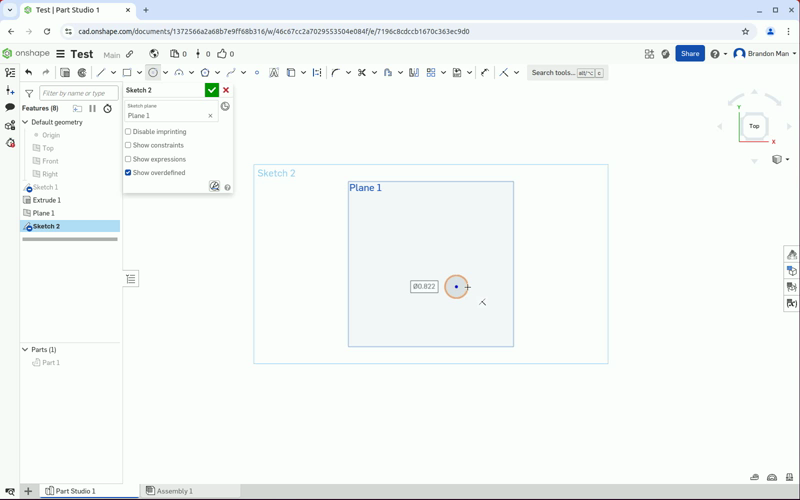
scroll(-6)
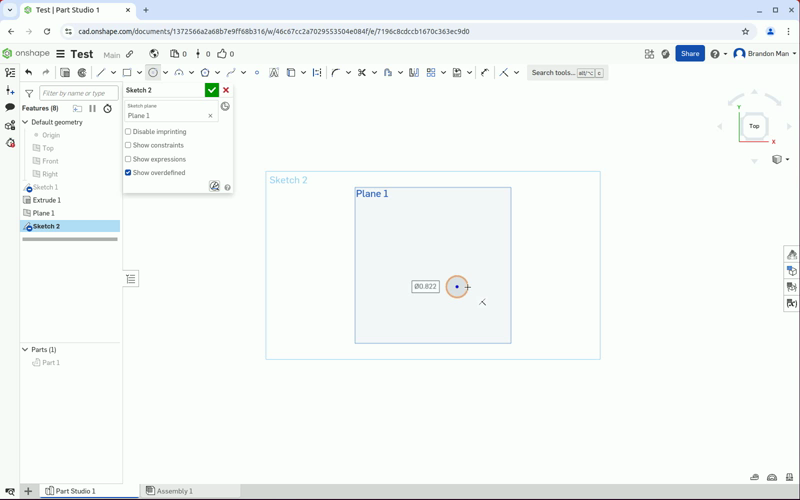
scroll(-6)
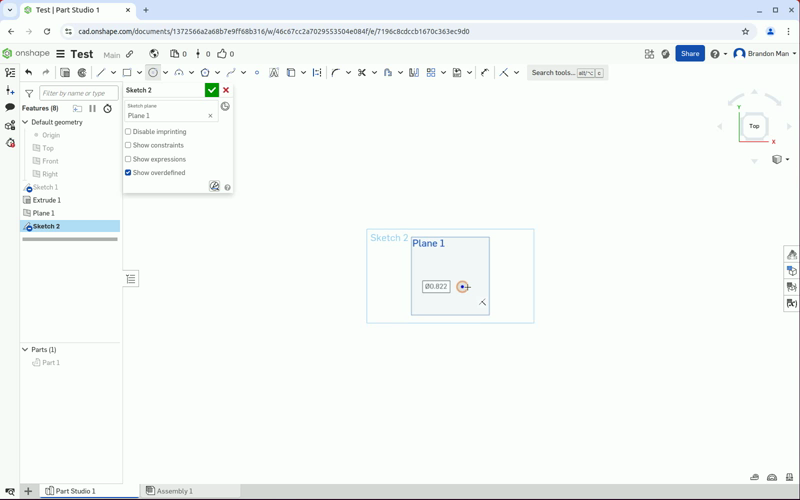
scroll(-6)
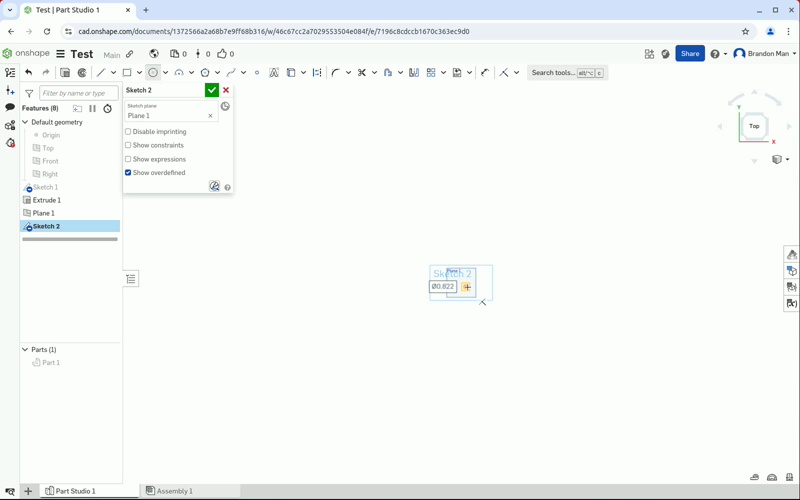
key(esc)
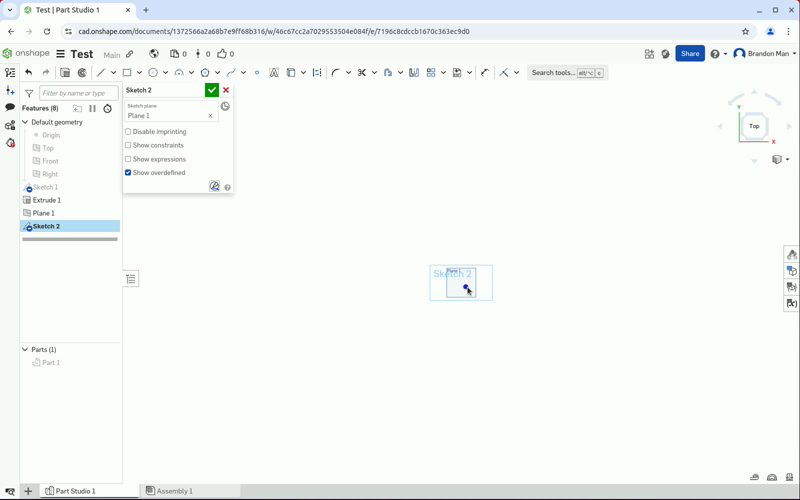
mouse_move(466, 287)
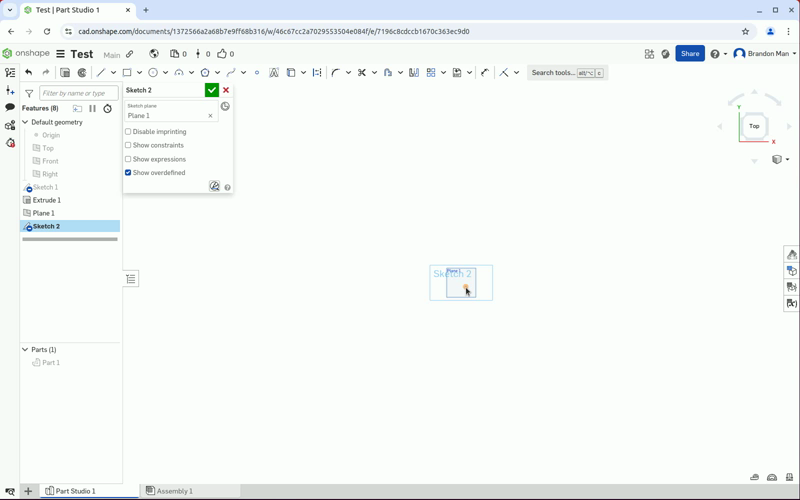
scroll(6)
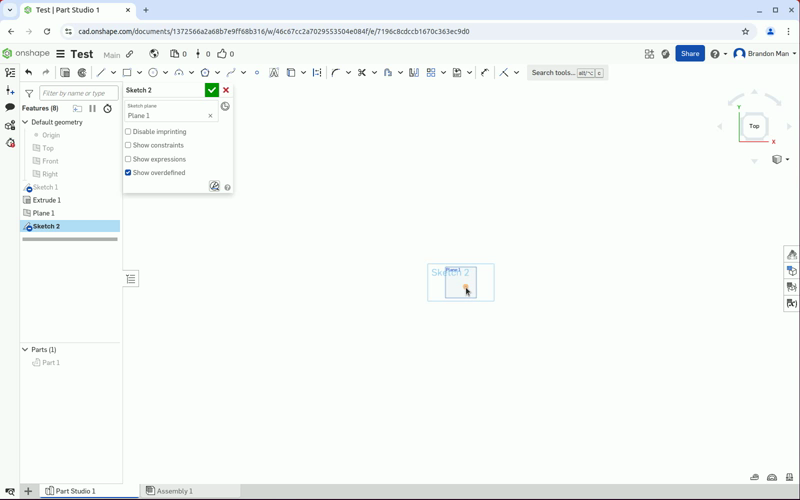
scroll(6)
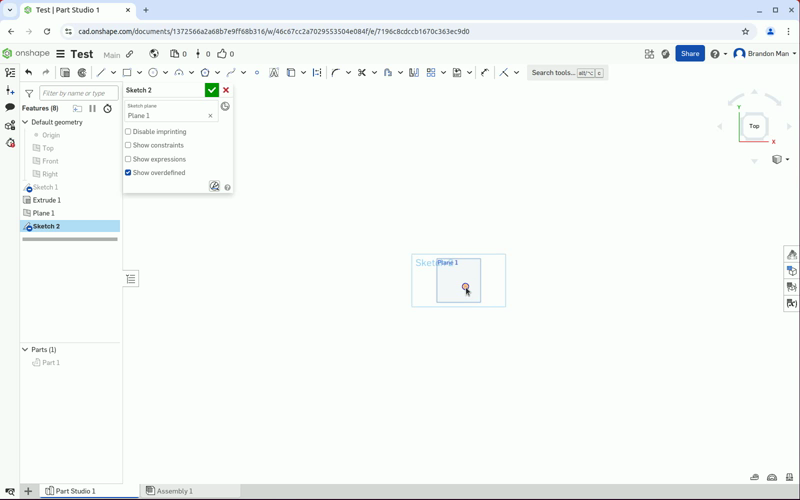
scroll(6)
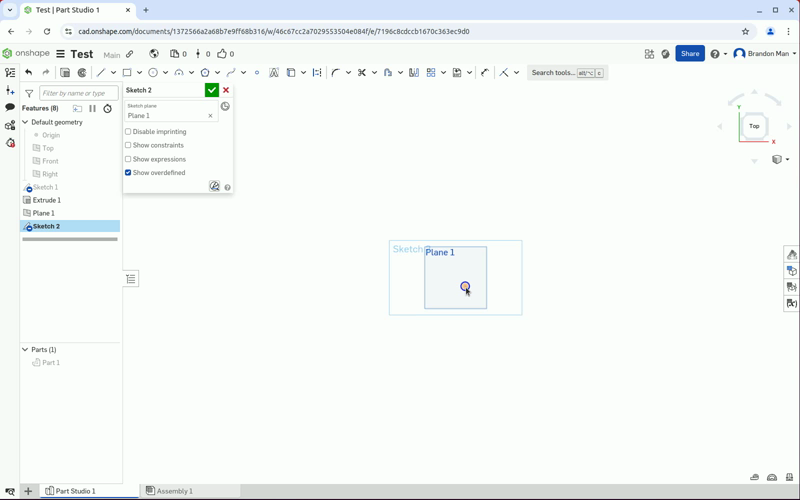
scroll(6)
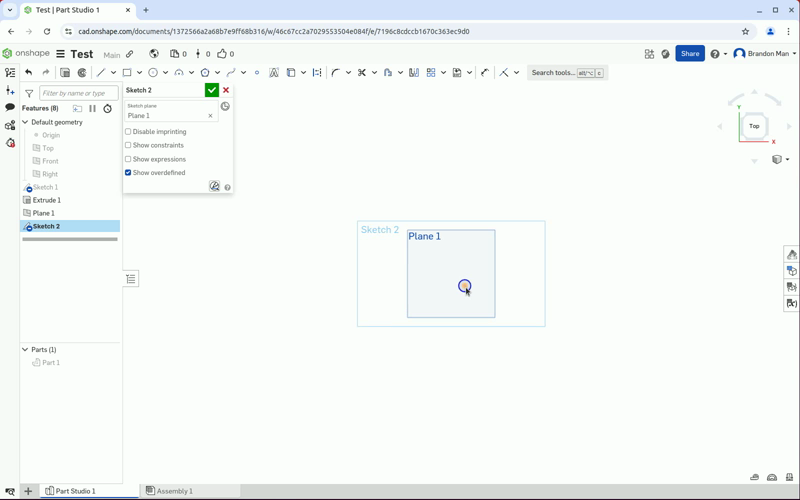
scroll(6)
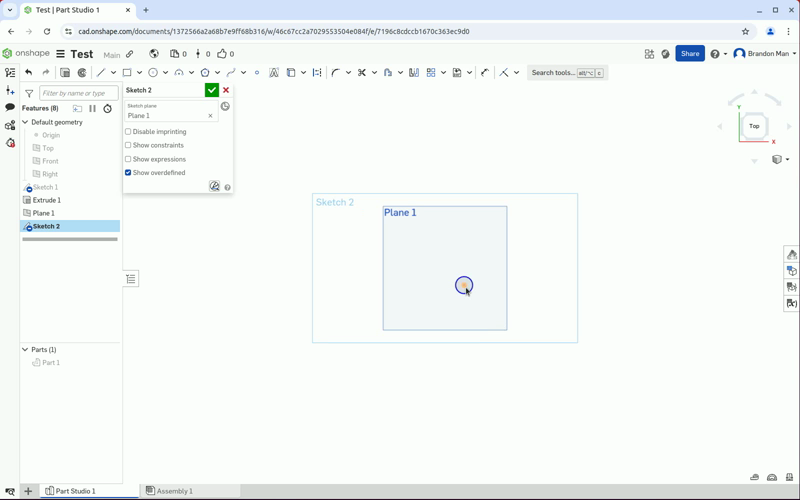
scroll(6)
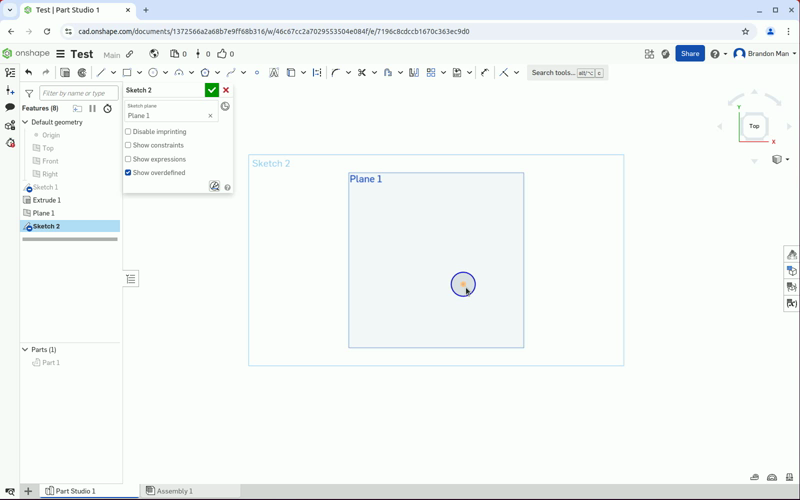
scroll(6)
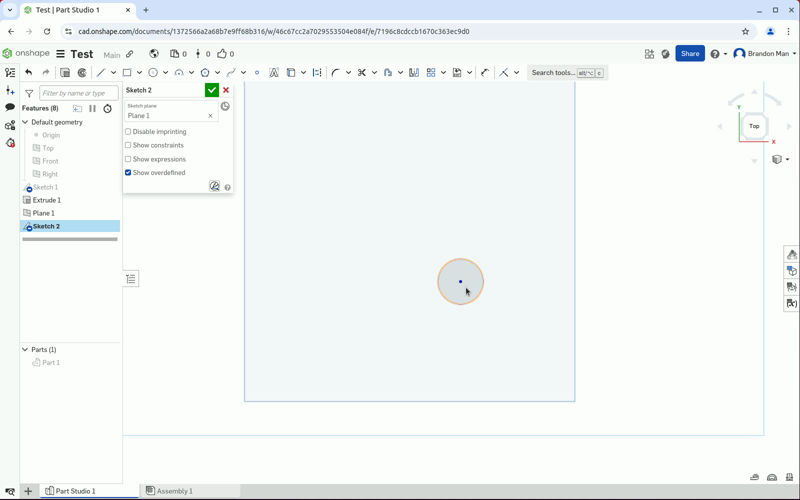
click(466, 287)
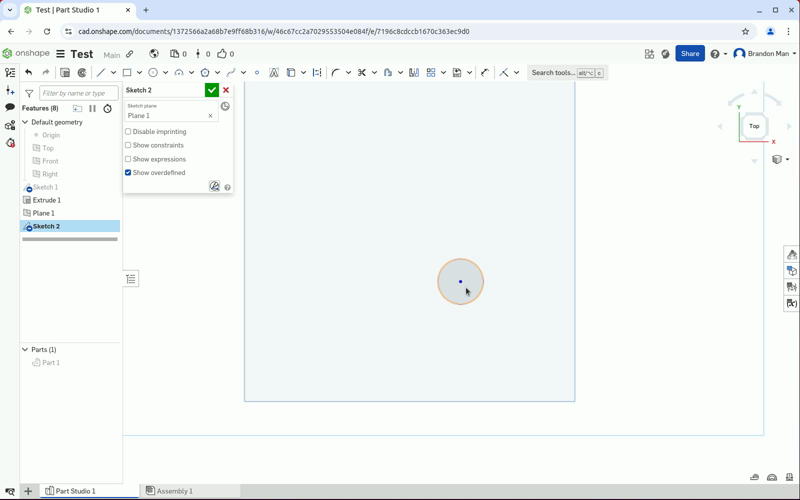
scroll(-6)
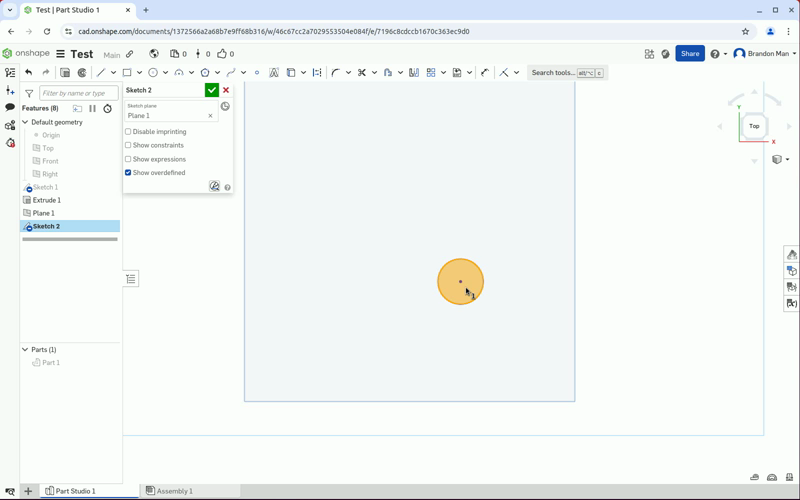
scroll(-6)
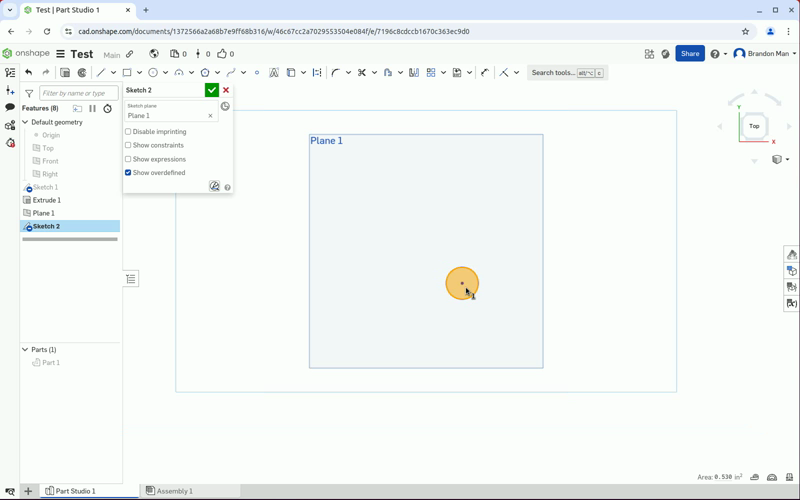
scroll(-6)
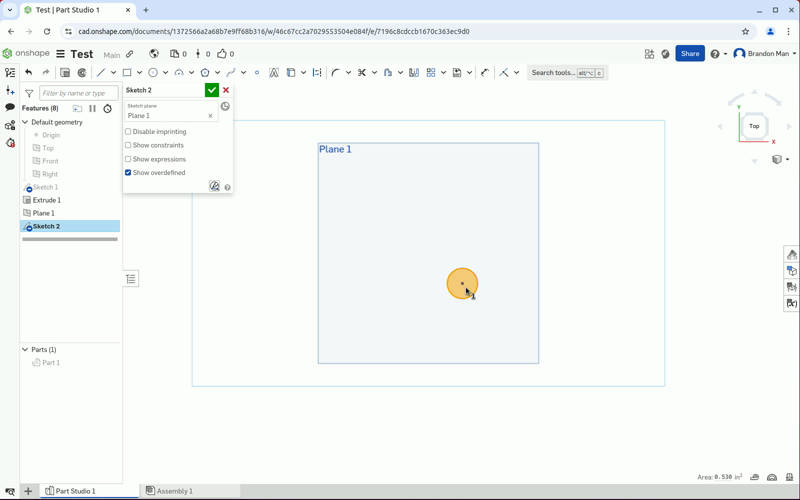
scroll(-6)
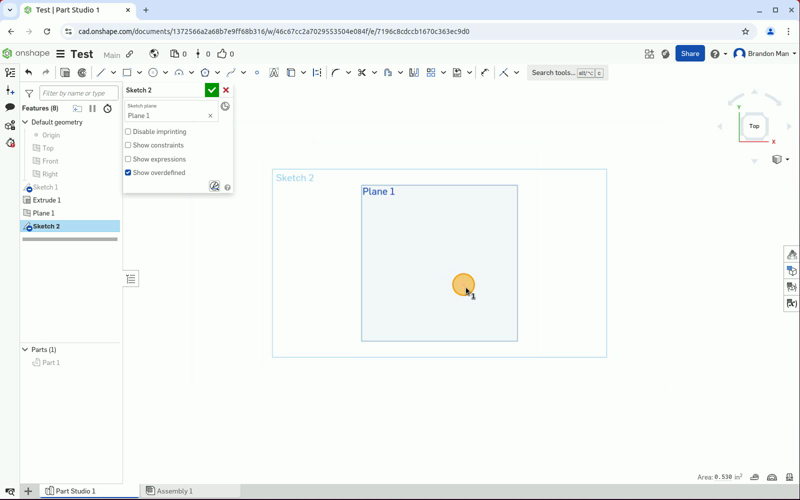
scroll(-6)
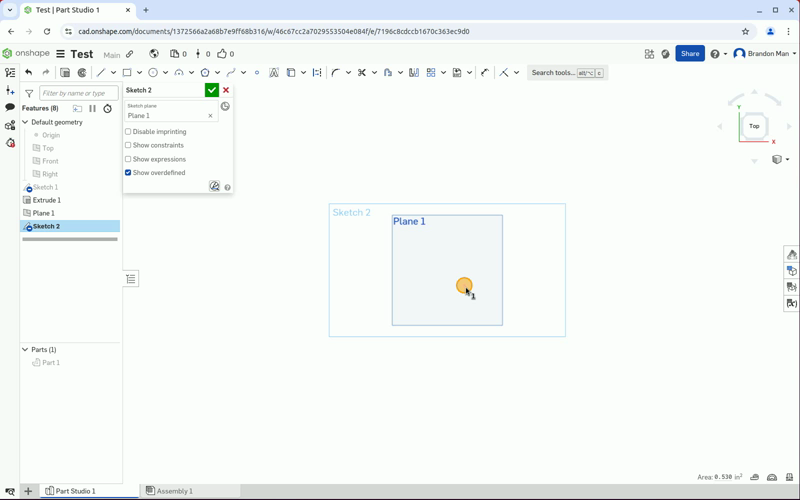
scroll(-6)
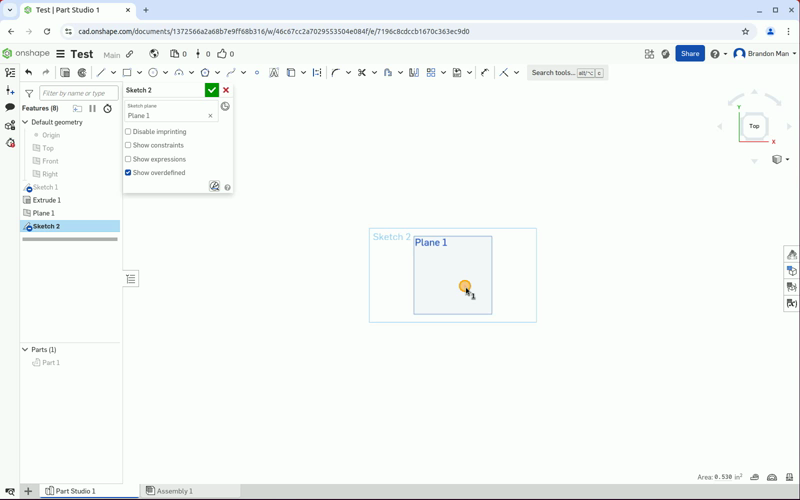
scroll(-6)
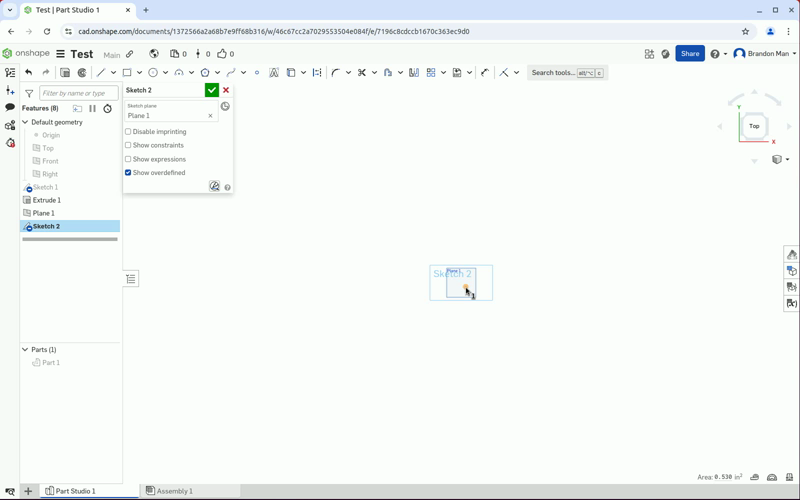
mouse_move(73, 352)
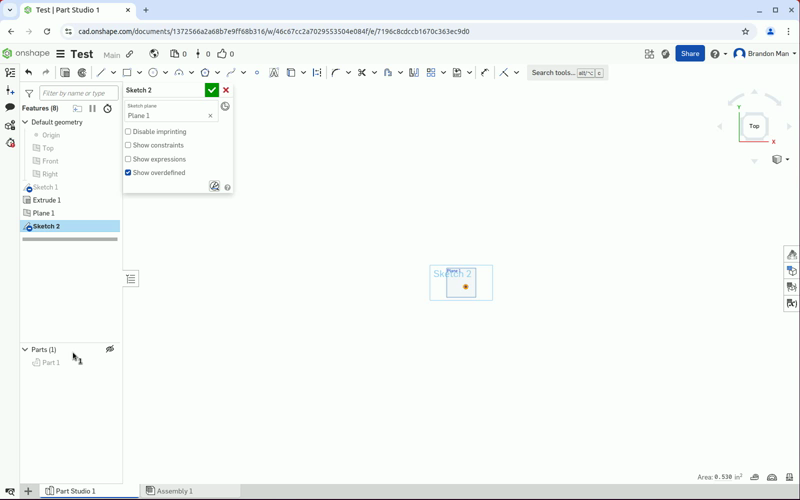
key(shift+y)
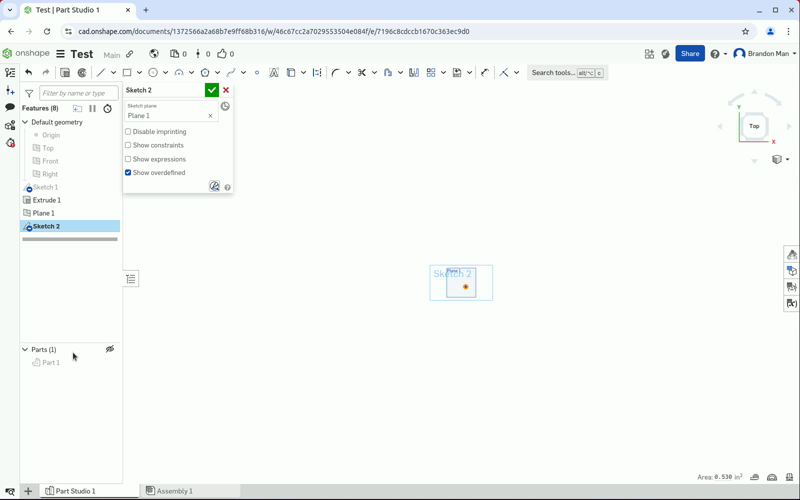
key(shift+e)
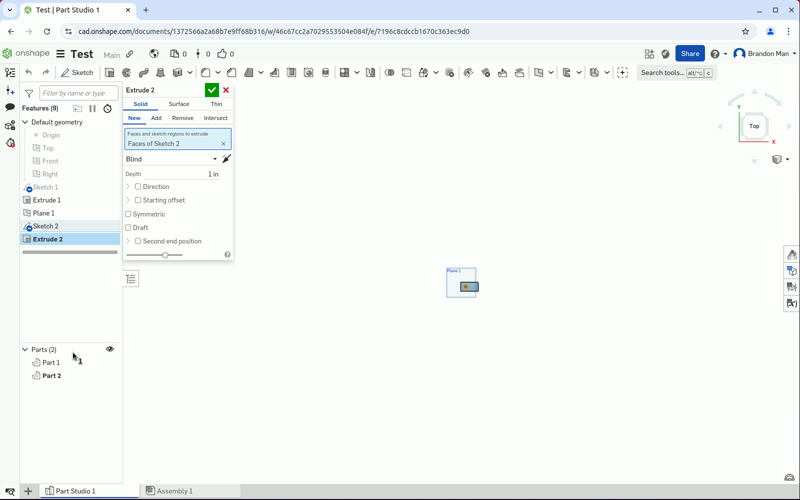
mouse_move(143, 106)
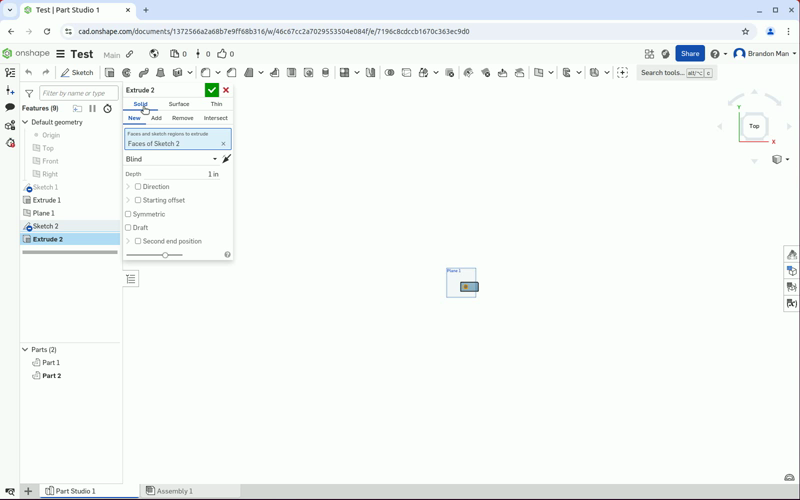
click(143, 106)
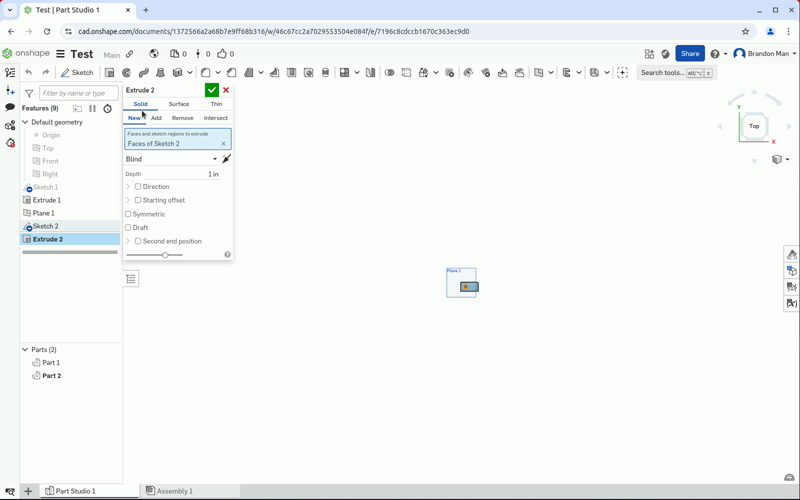
mouse_move(137, 120)
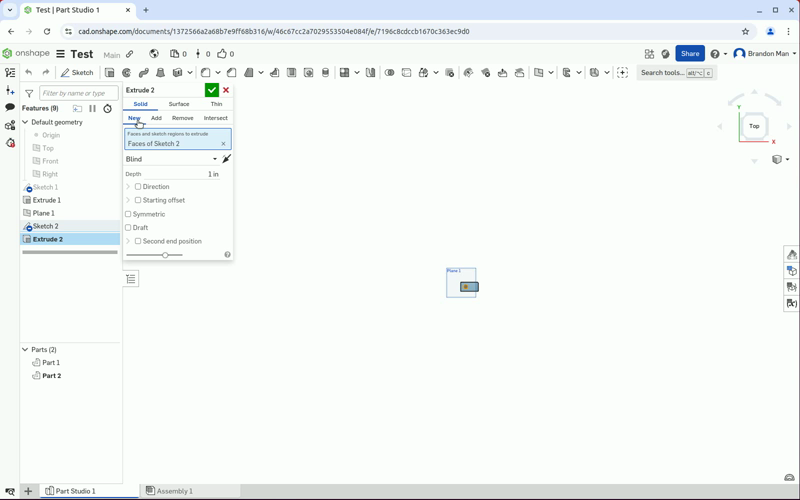
click(137, 120)
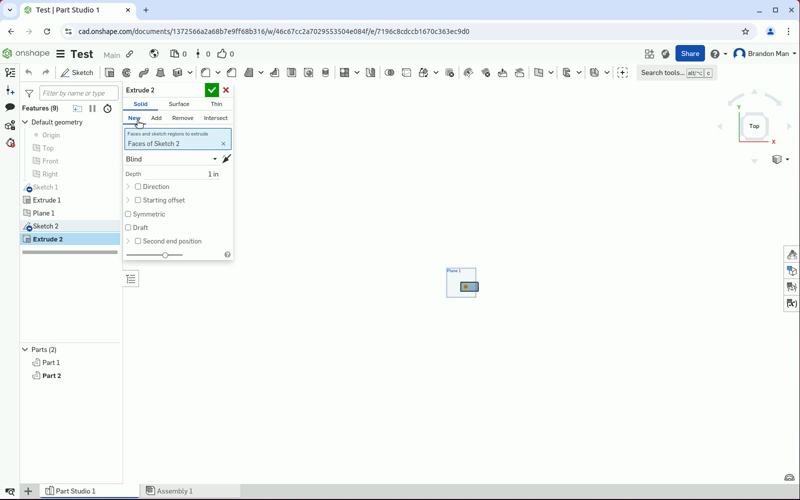
key(tab, 4)
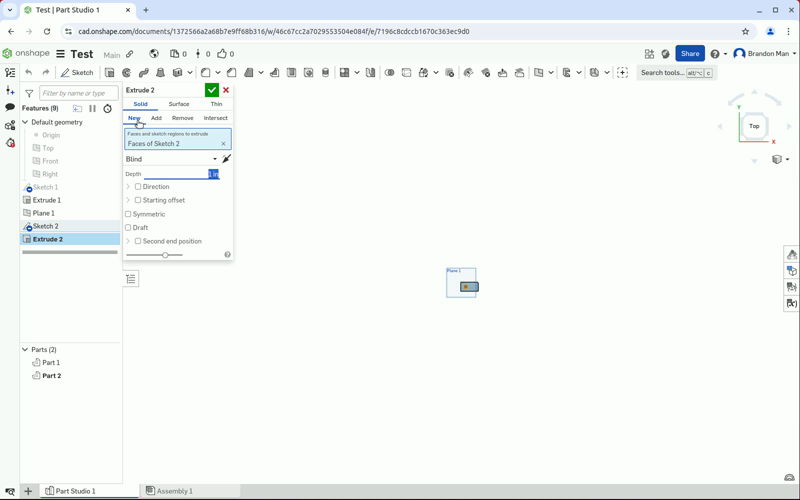
text(21.423)
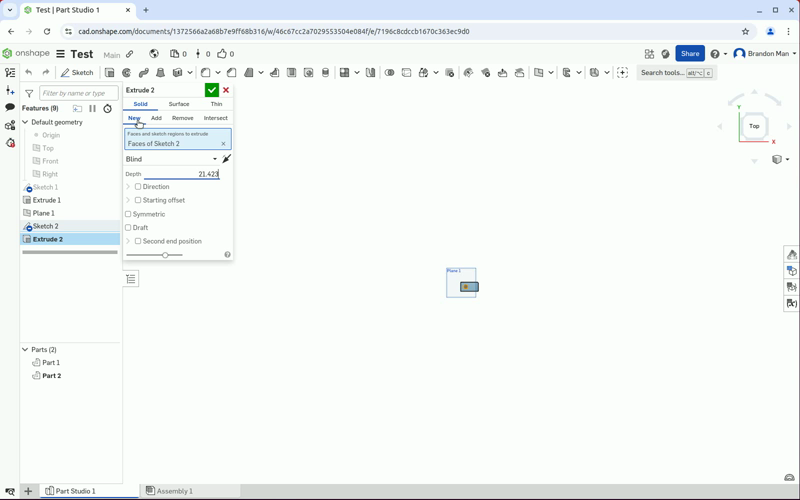
key(enter)
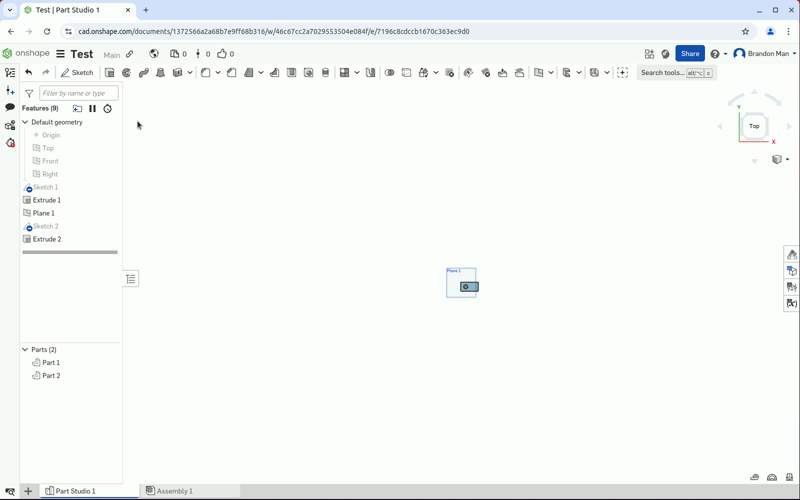
key(shift+h)
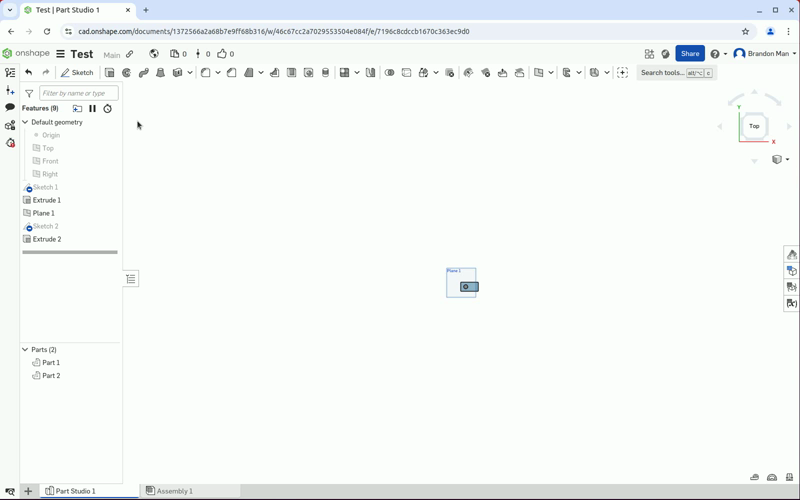
key(shift+h)
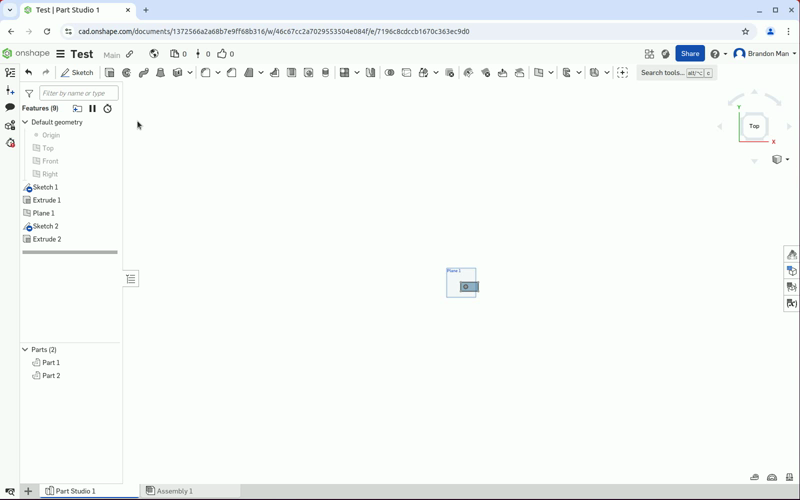
key(shift+7)
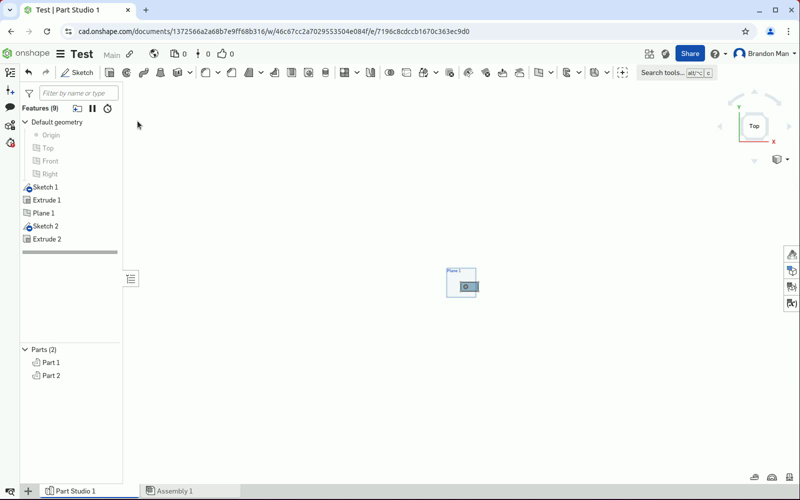
key(up, 3)
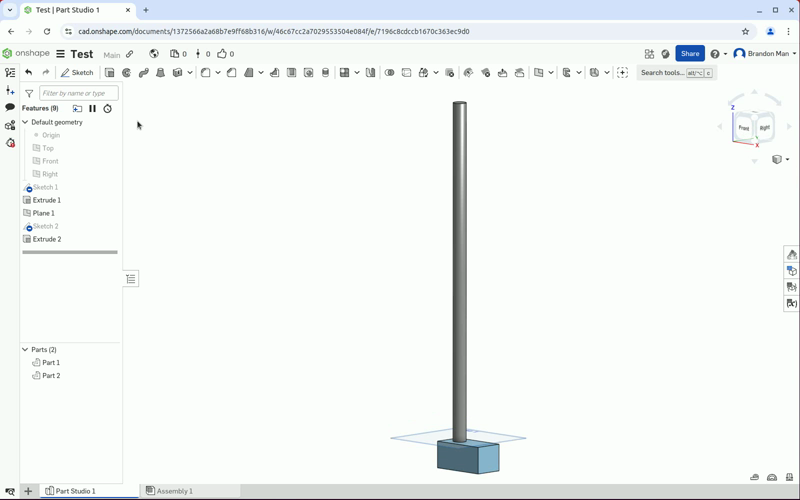
key(left, 3)
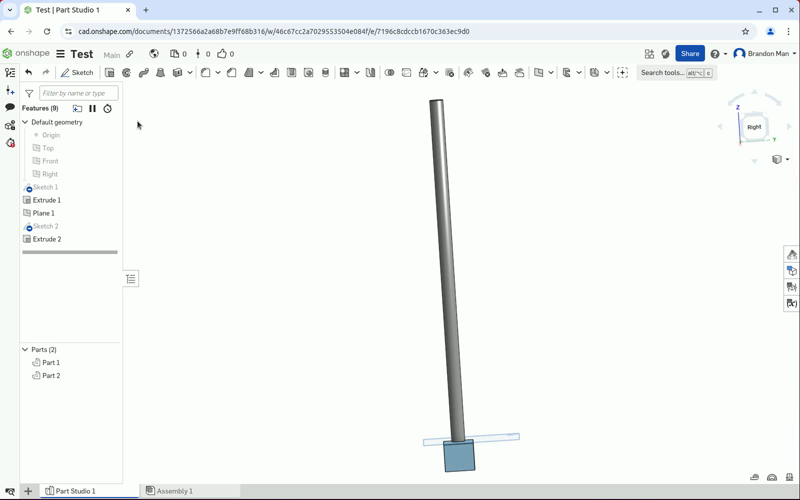
key(right, 3)
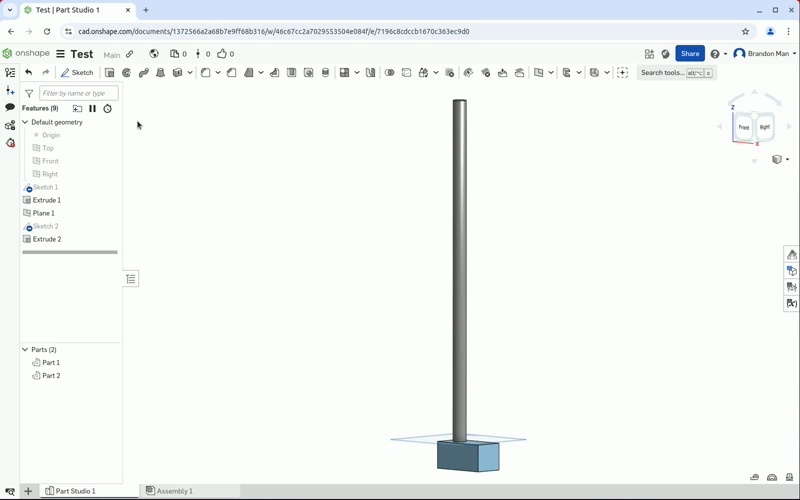
key(down, 3)
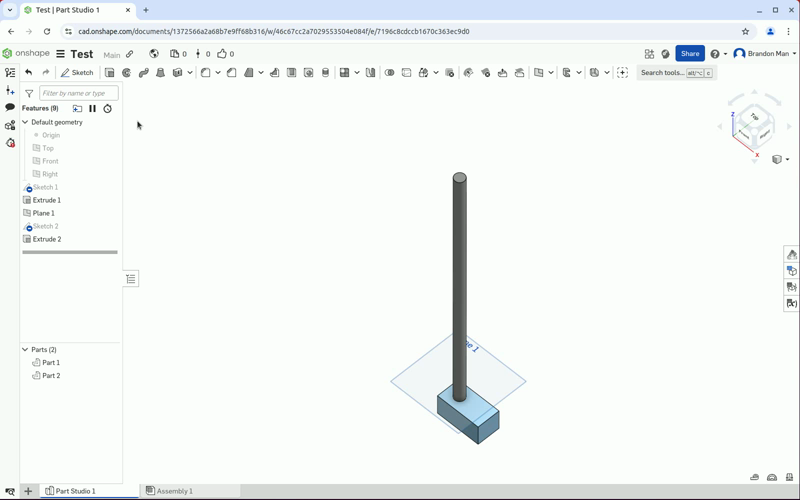
mouse_move(73, 189)
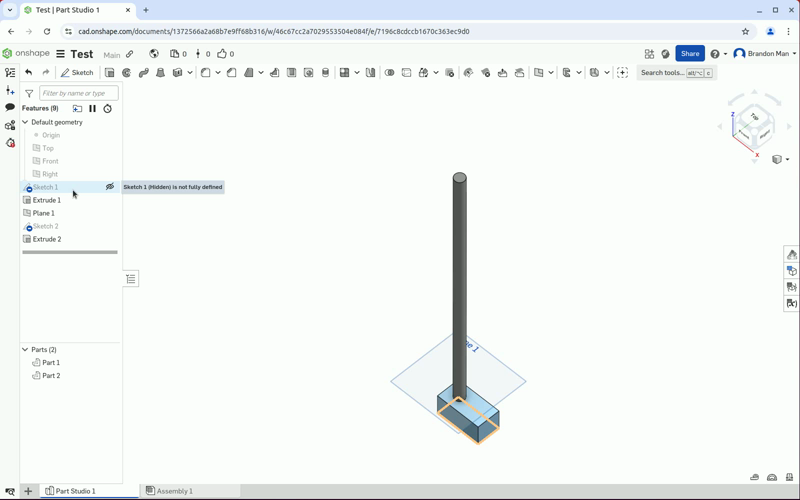
click(73, 189)